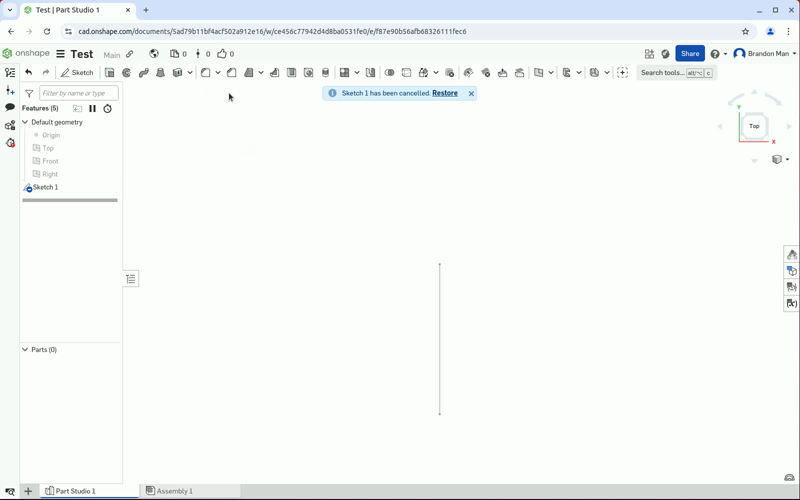
key(shift+h)
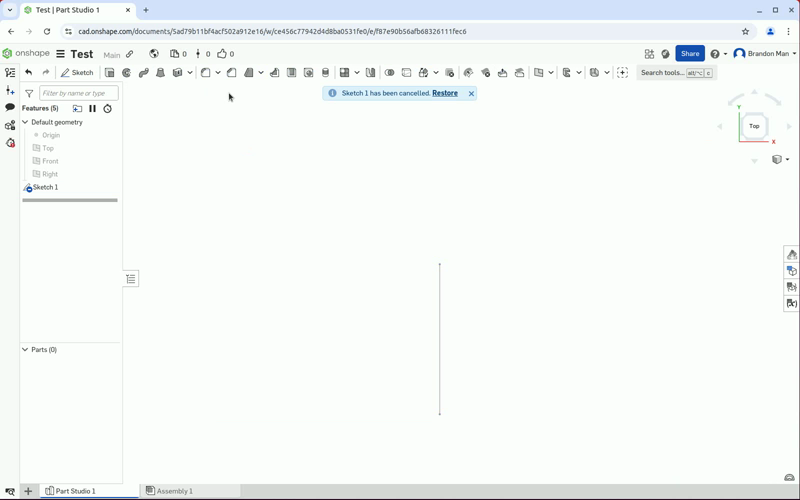
key(shift+s)
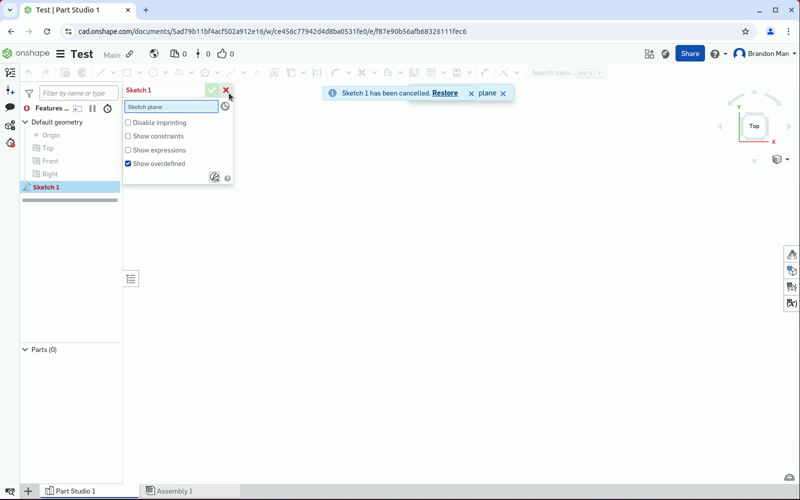
mouse_move(73, 150)
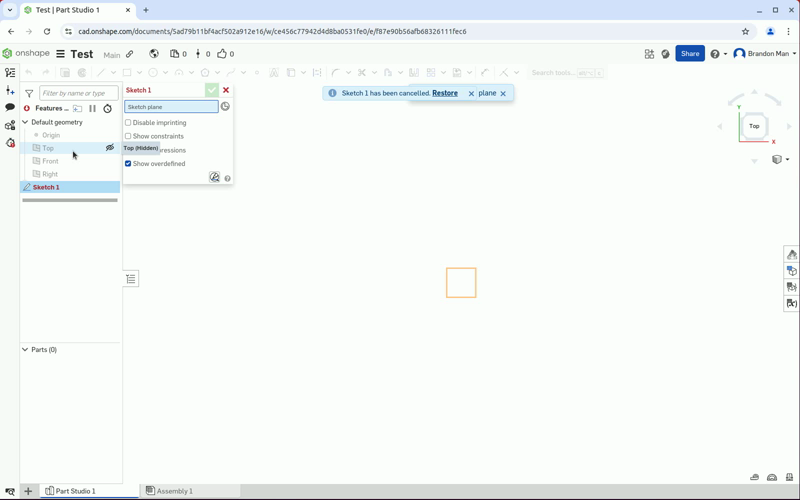
click(73, 150)
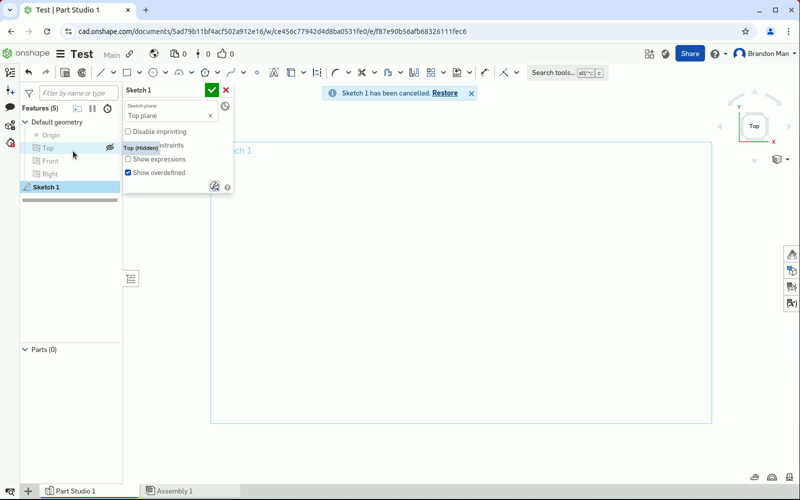
mouse_move(73, 352)
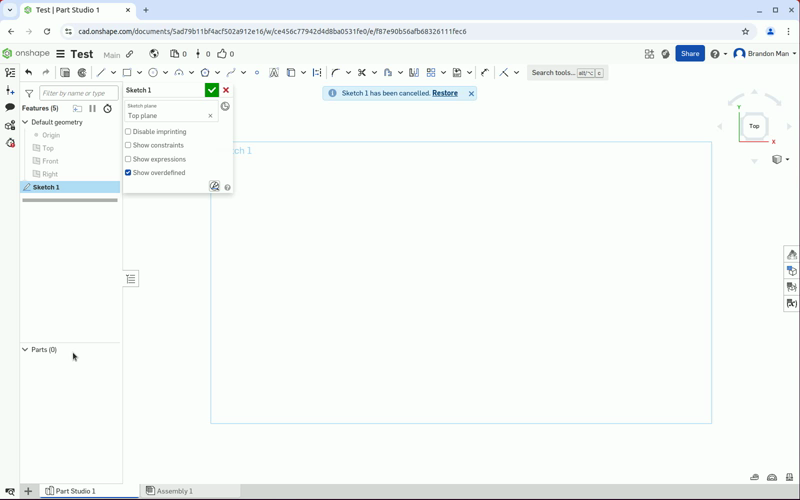
key(y)
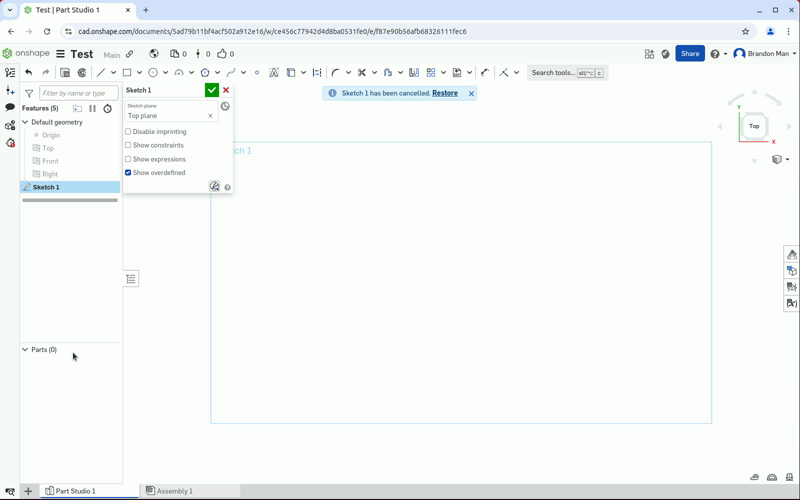
key(l)
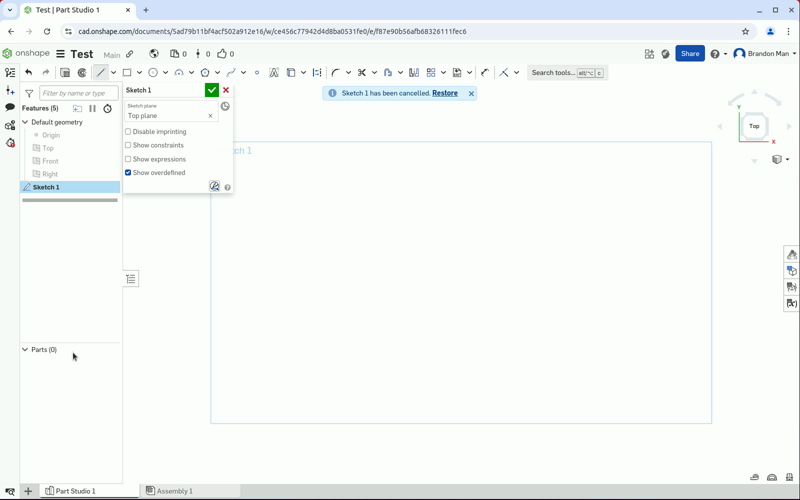
key_down(shift)
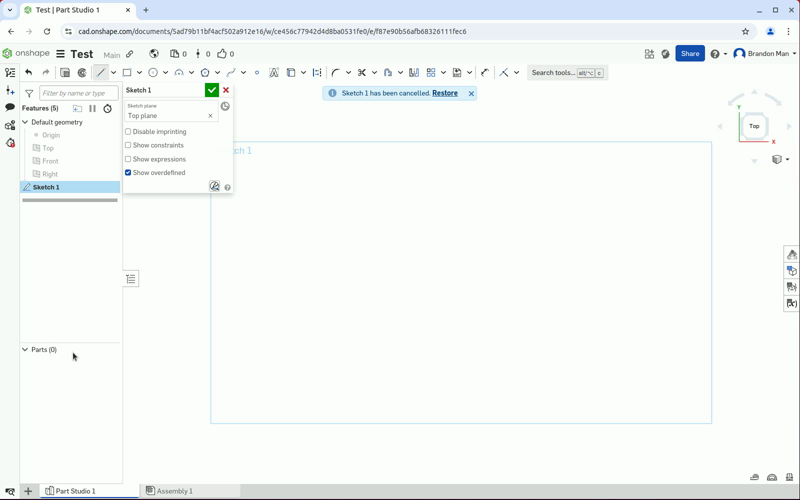
mouse_move(460, 287)
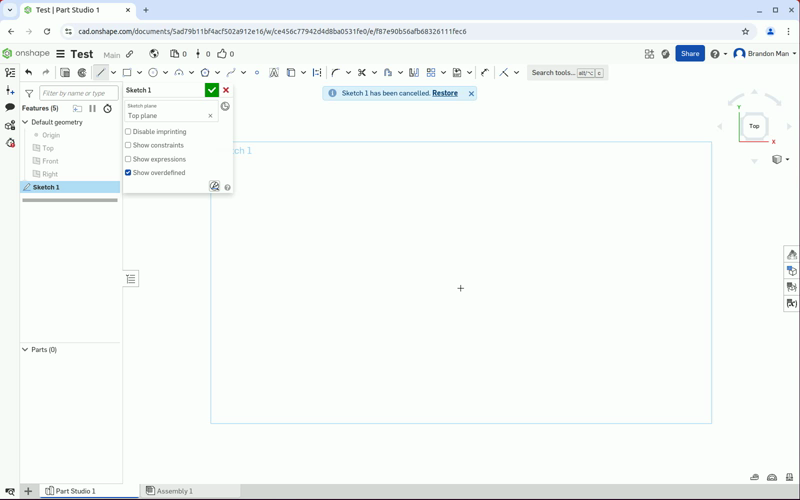
click(460, 287)
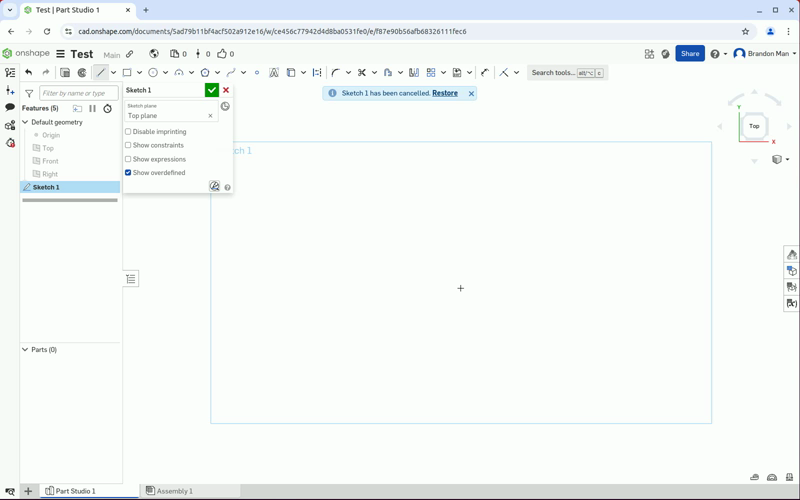
key_up(shift)
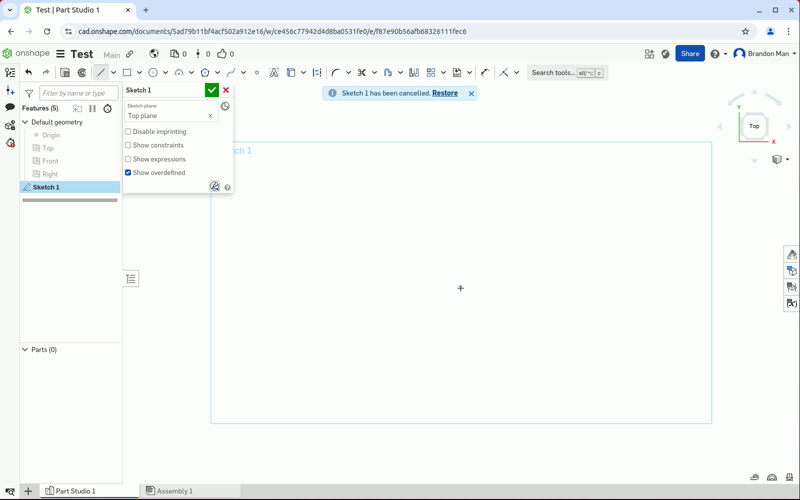
key_down(shift)
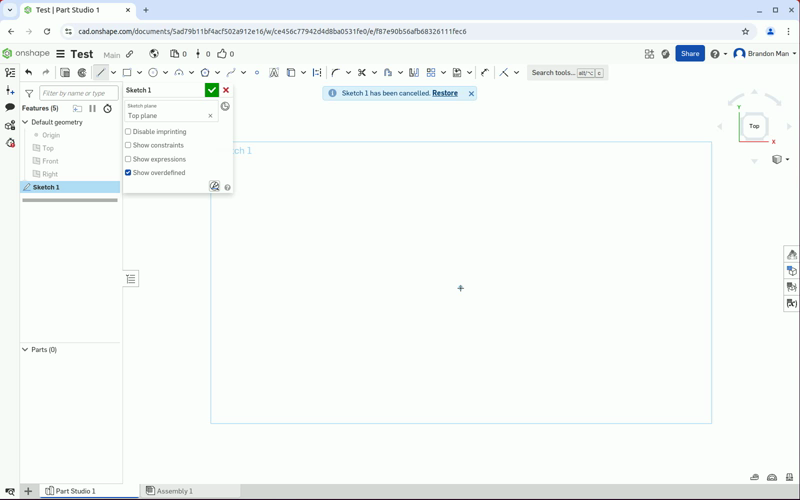
mouse_move(573, 287)
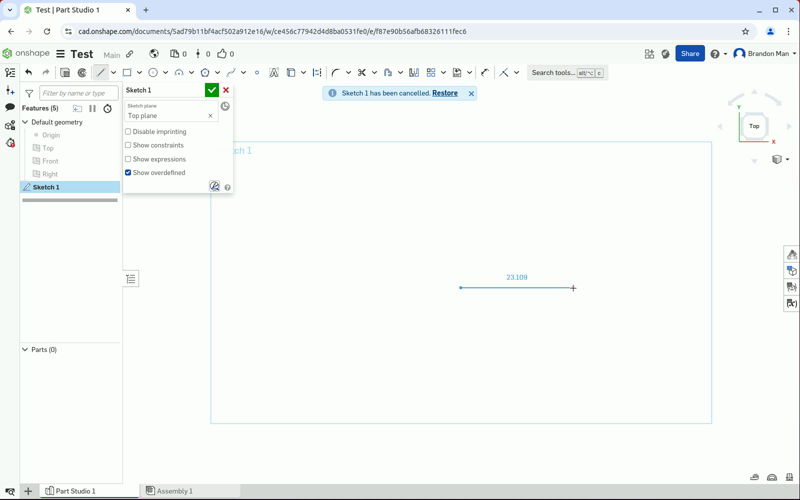
click(573, 287)
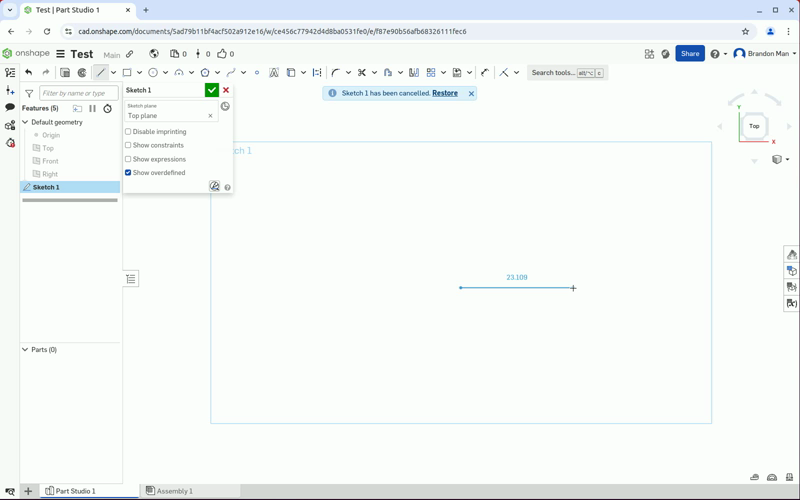
key_up(shift)
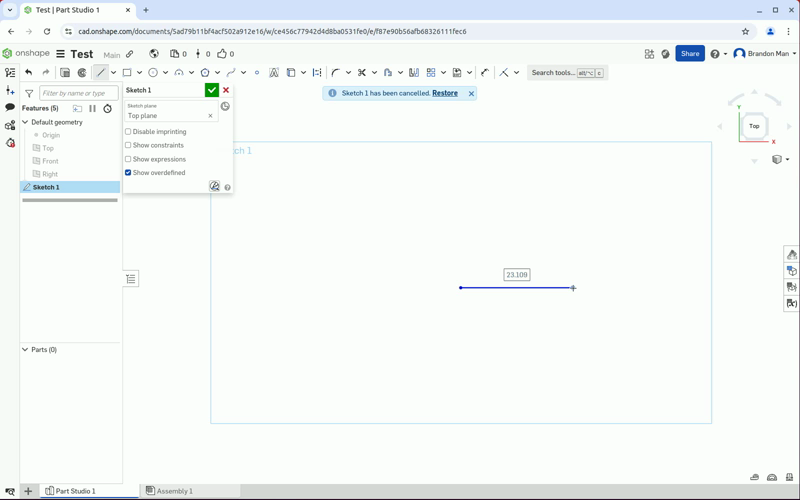
key_down(shift)
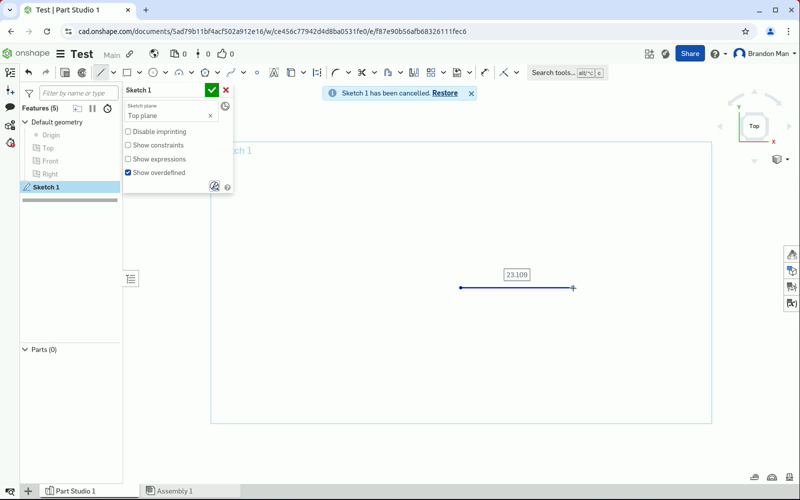
mouse_move(589, 287)
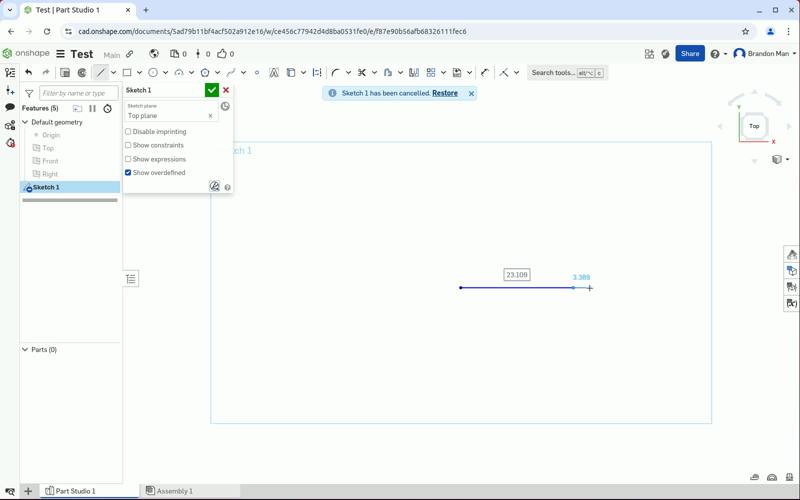
mouse_move(573, 229)
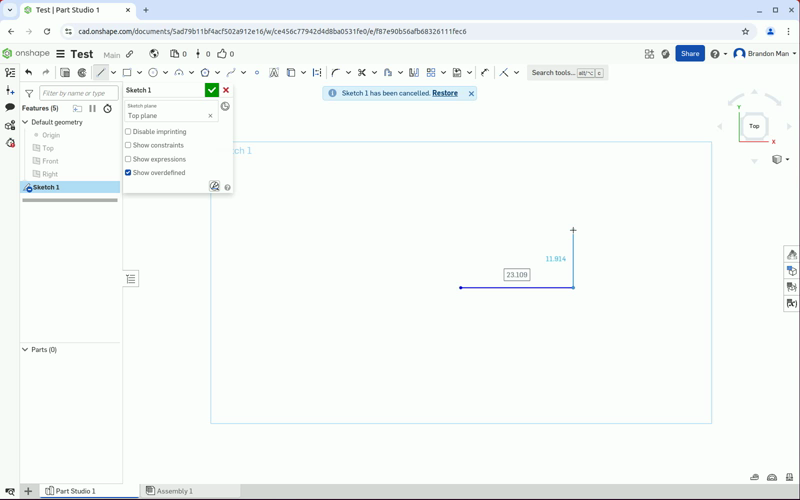
click(573, 229)
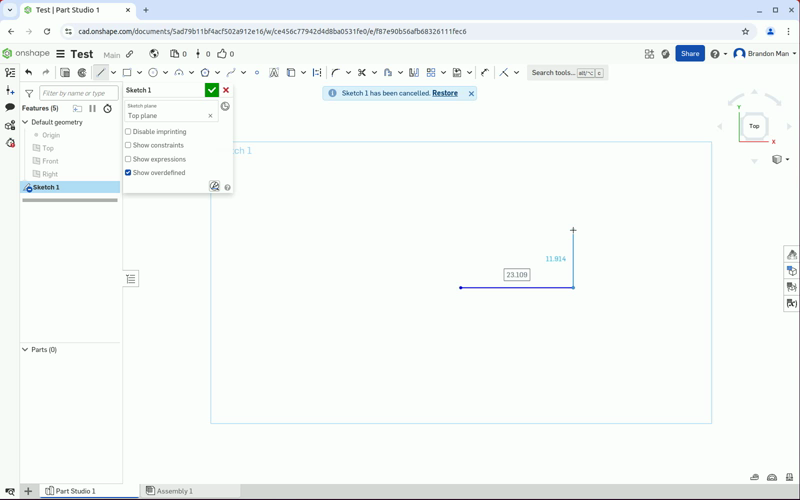
key_up(shift)
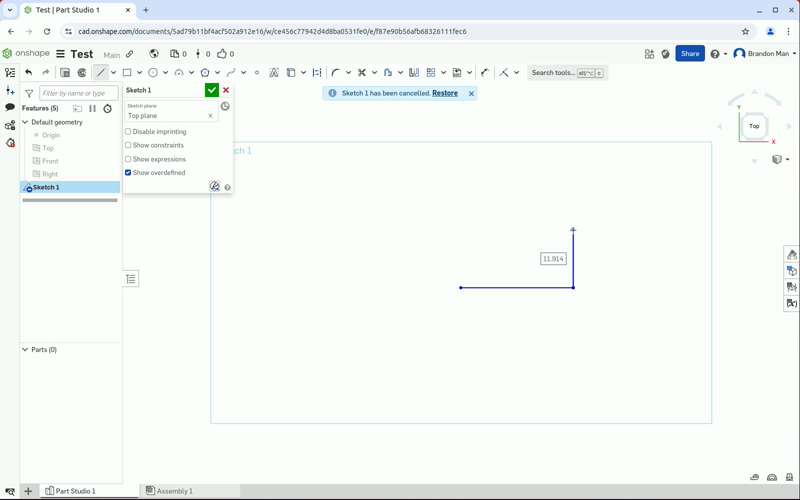
key_down(shift)
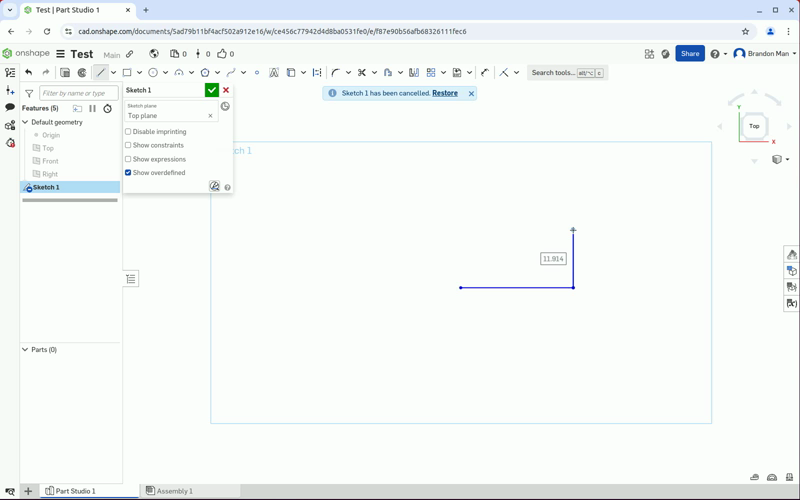
mouse_move(460, 229)
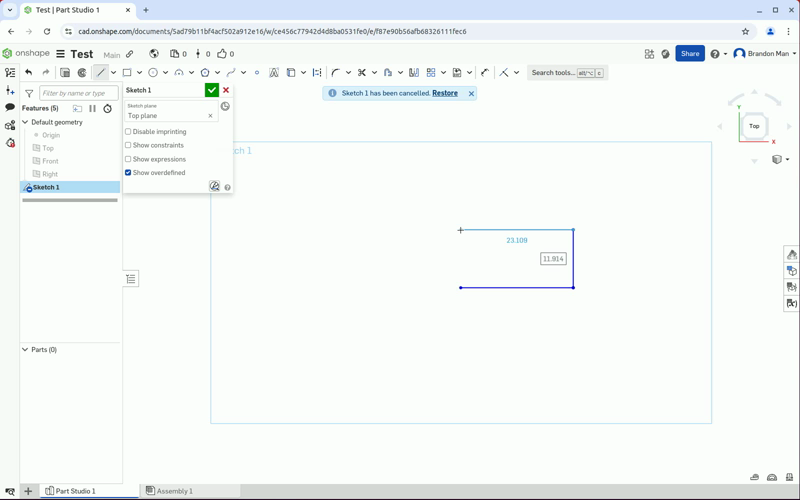
click(460, 229)
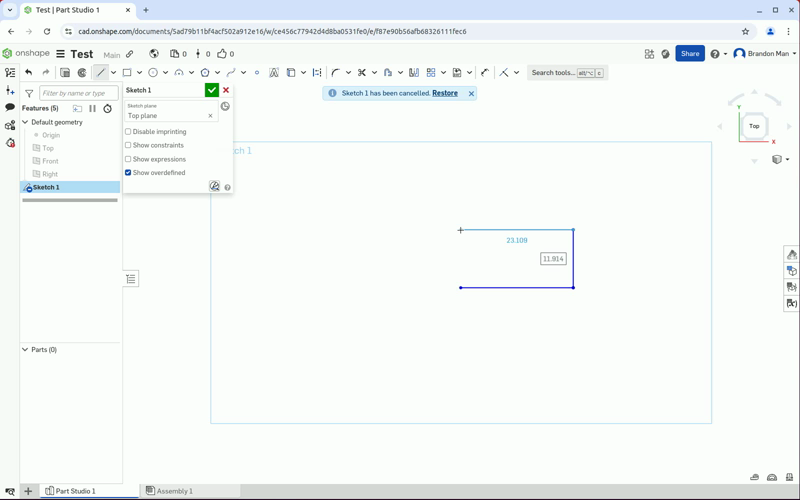
key_up(shift)
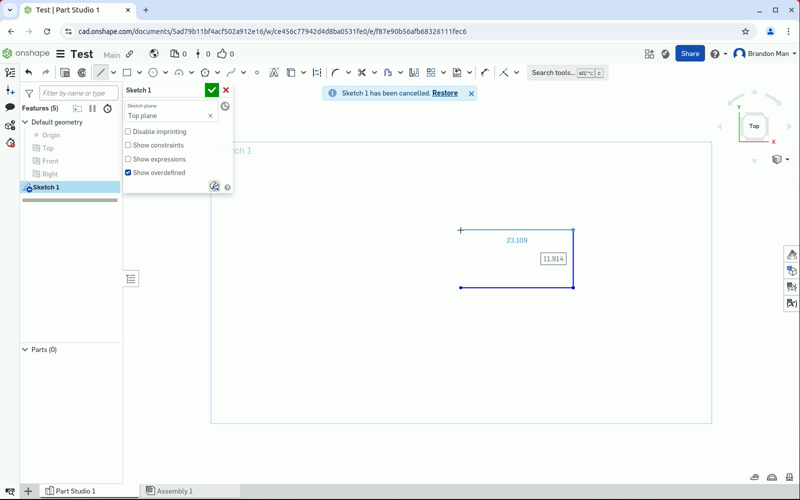
mouse_move(490, 229)
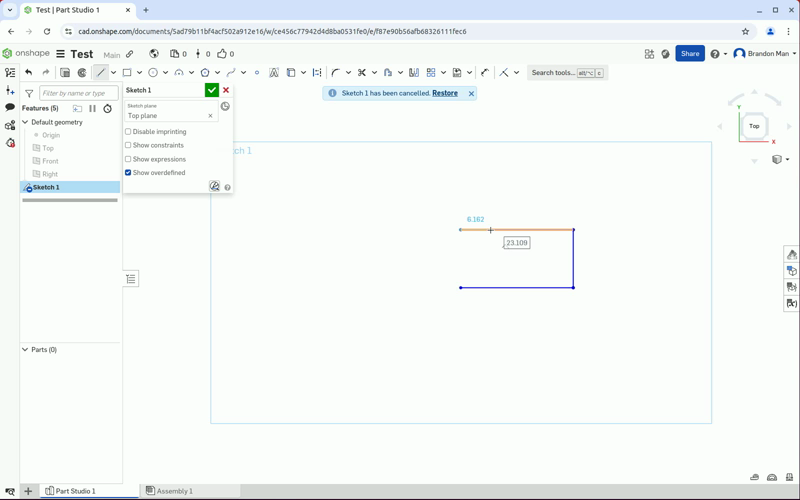
key_down(shift)
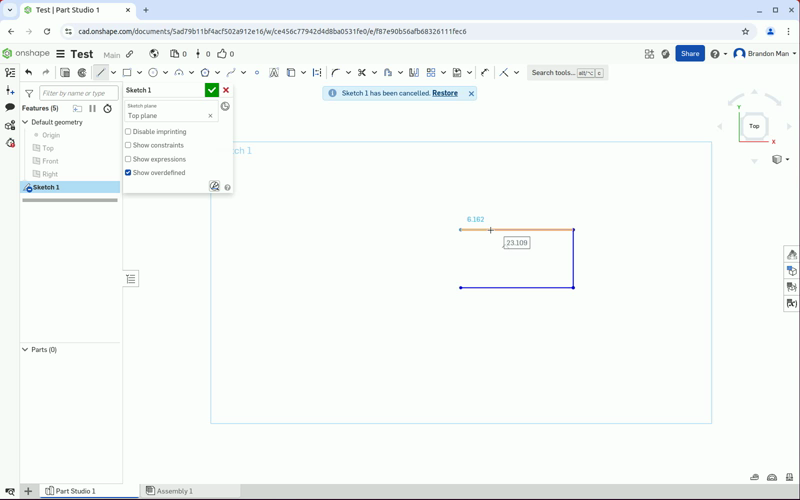
mouse_move(460, 287)
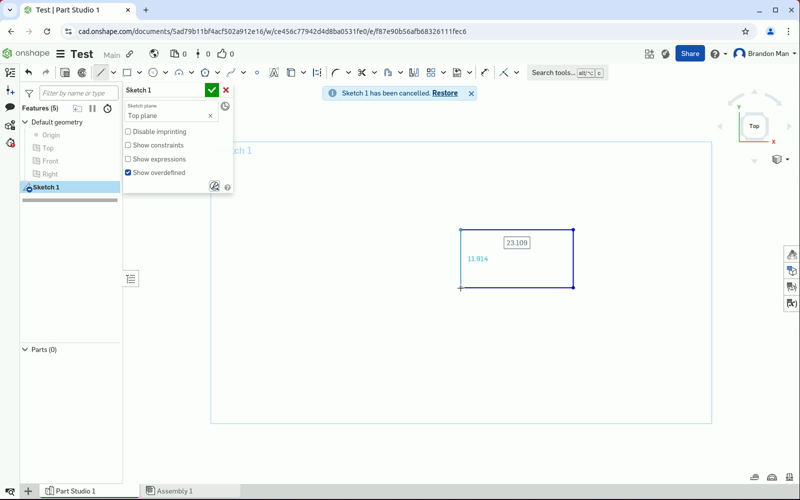
key_up(shift)
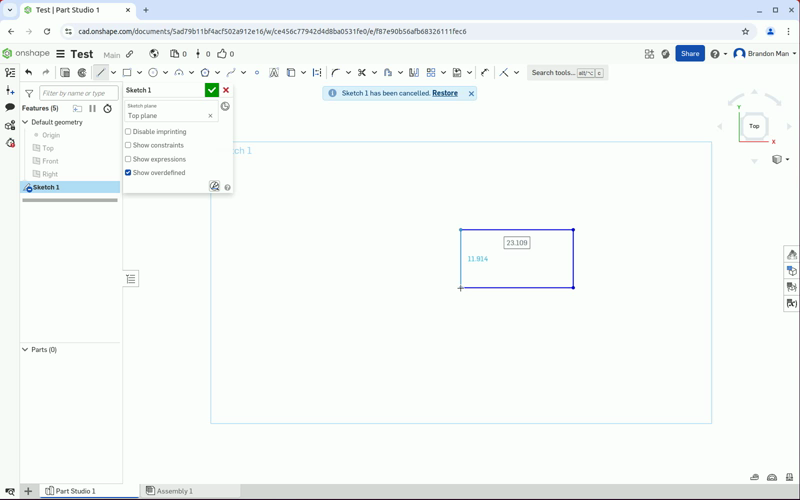
click(460, 287)
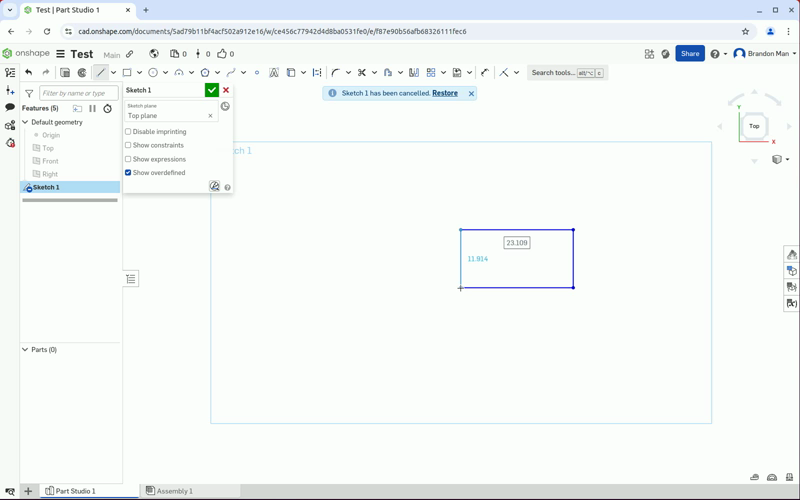
key(esc)
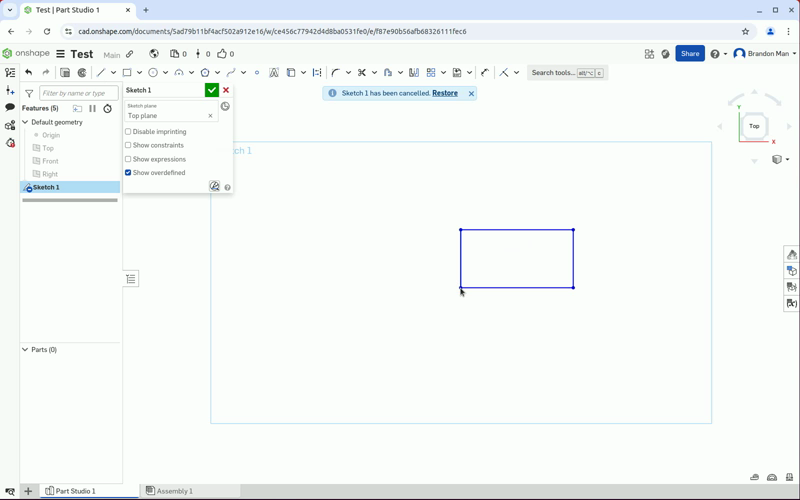
mouse_move(465, 269)
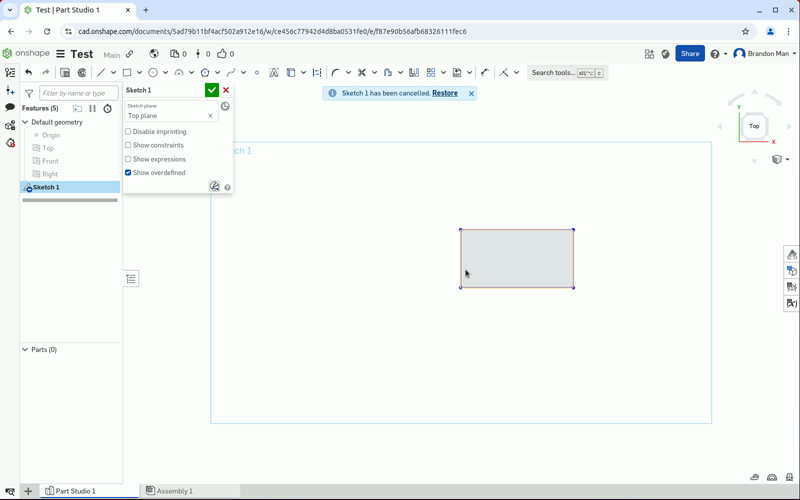
click(465, 269)
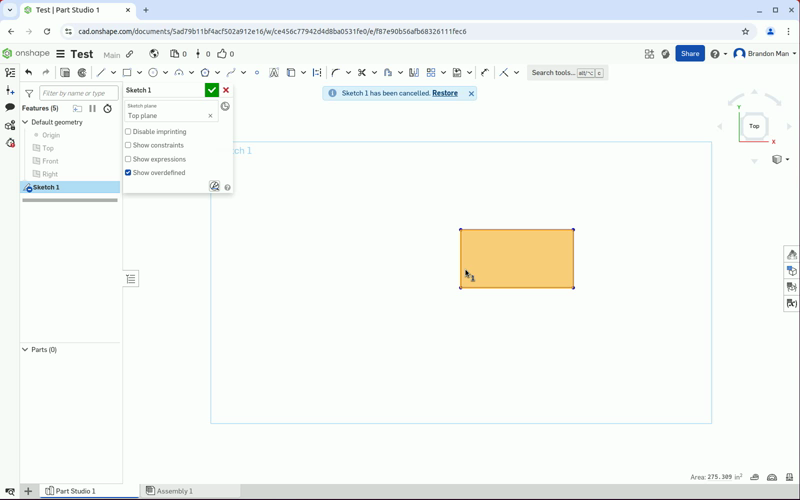
mouse_move(73, 352)
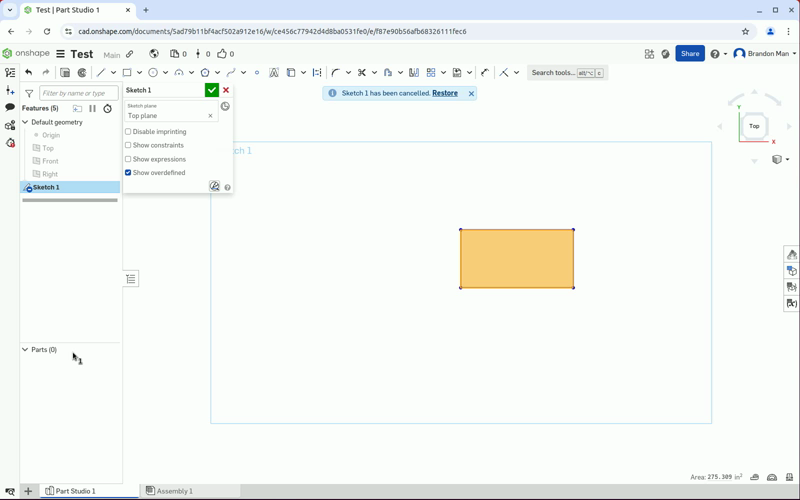
key(shift+y)
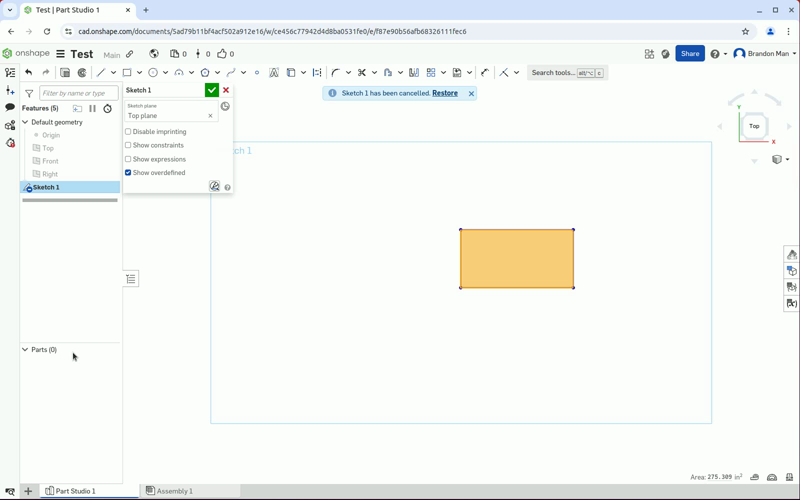
key(shift+e)
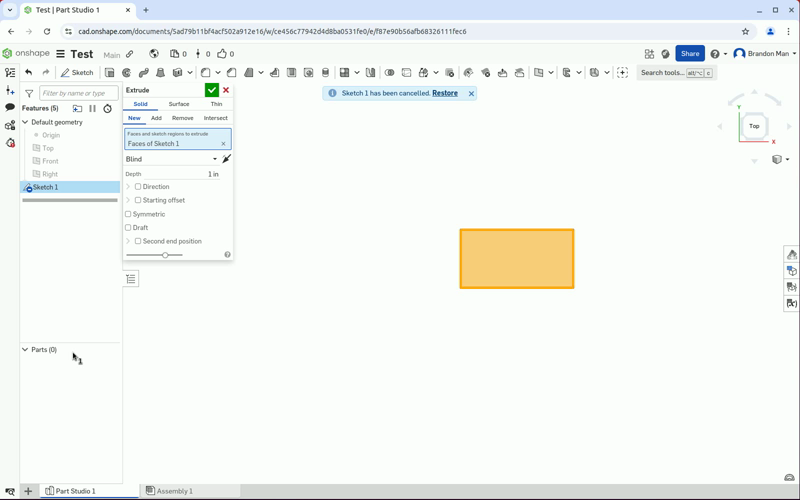
mouse_move(143, 106)
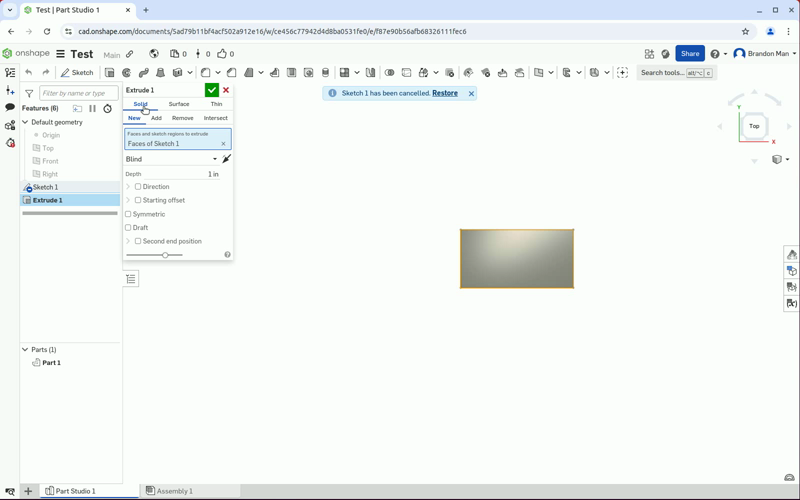
click(143, 106)
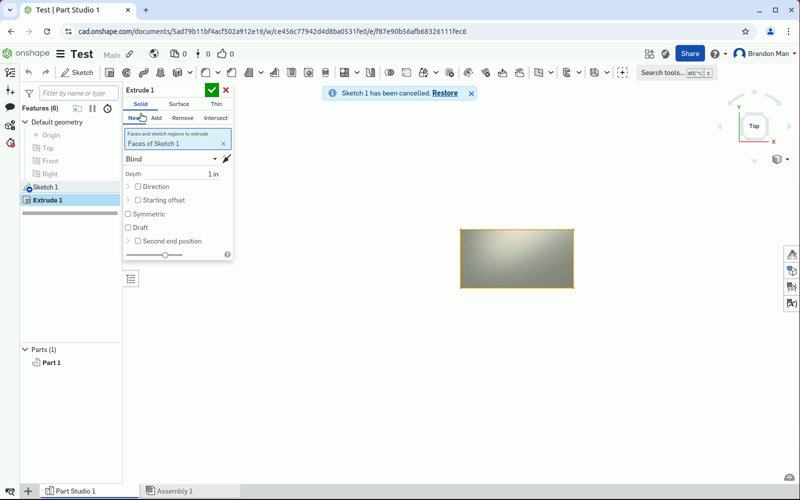
mouse_move(137, 120)
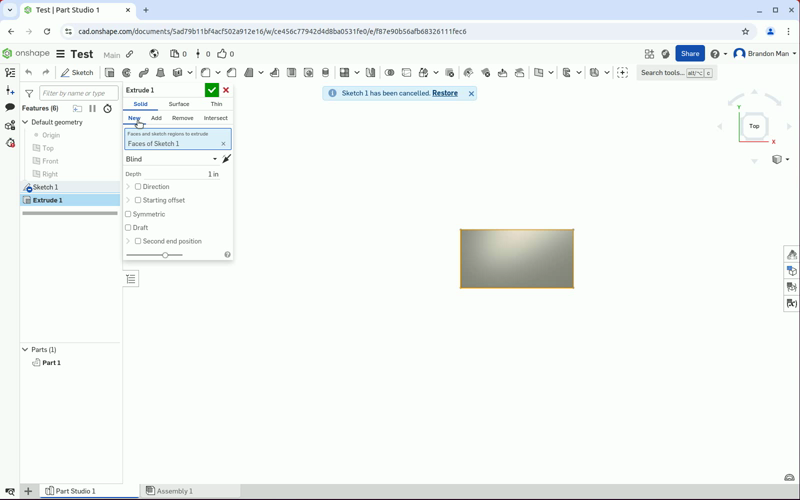
click(137, 120)
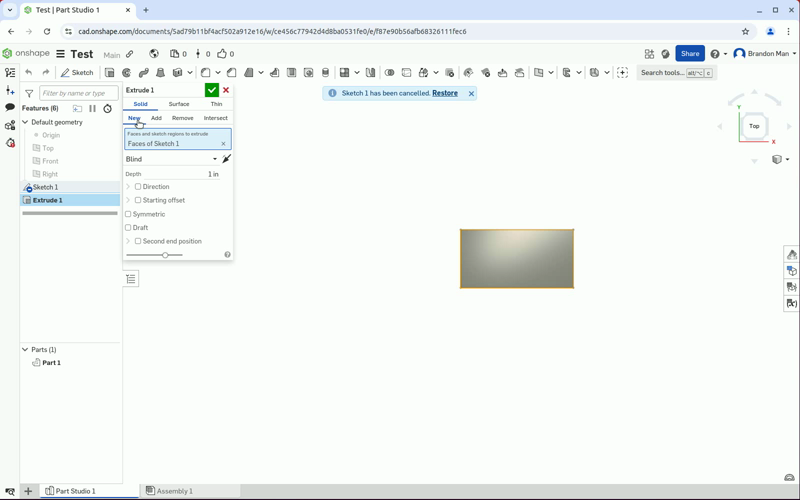
key(tab, 4)
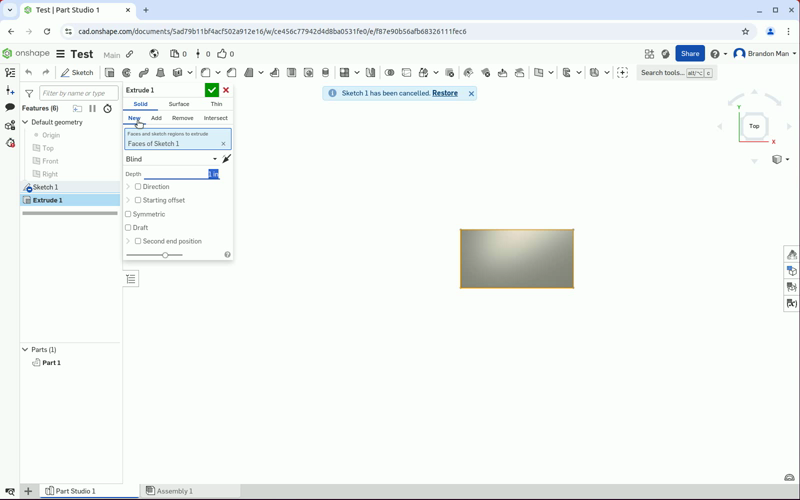
text(0.481)
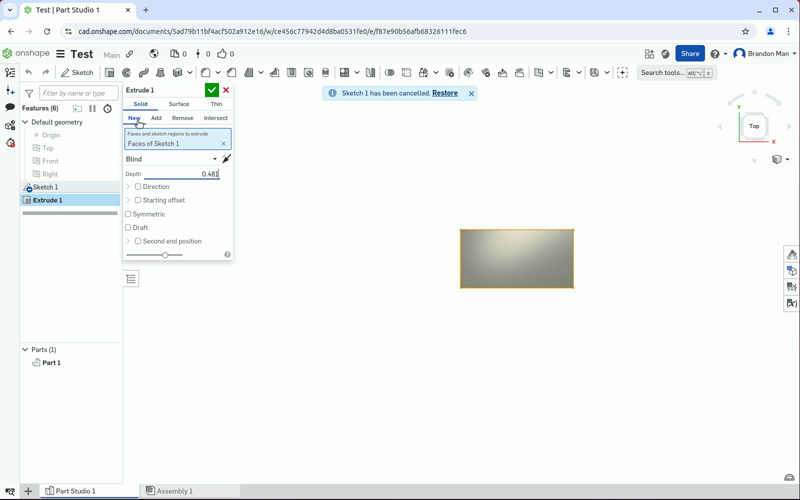
key(enter)
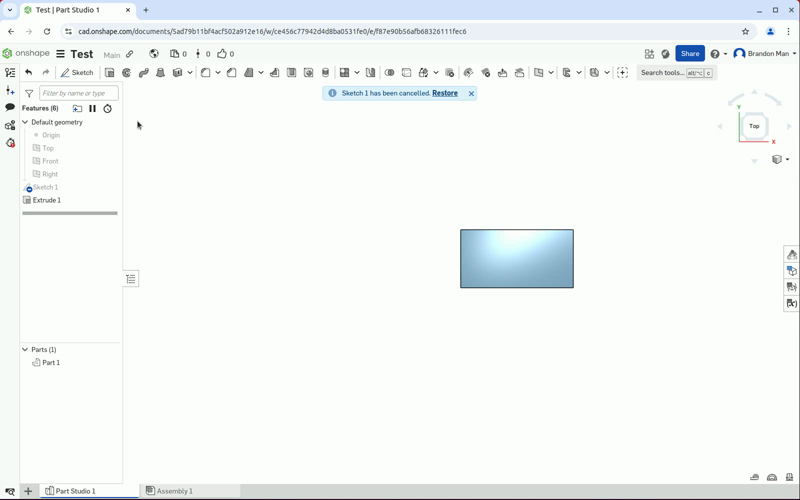
key(shift+h)
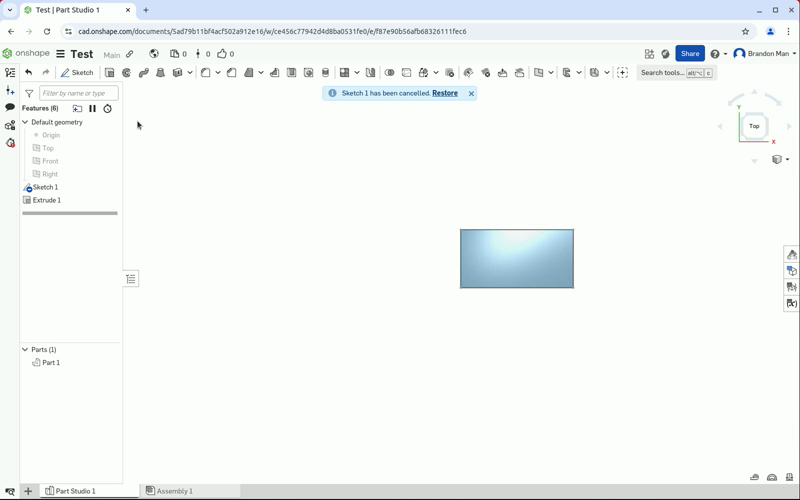
key(shift+h)
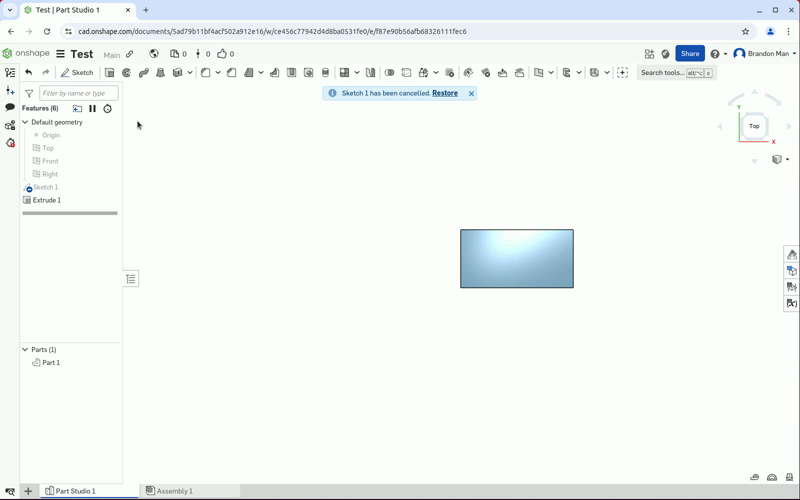
mouse_move(73, 189)
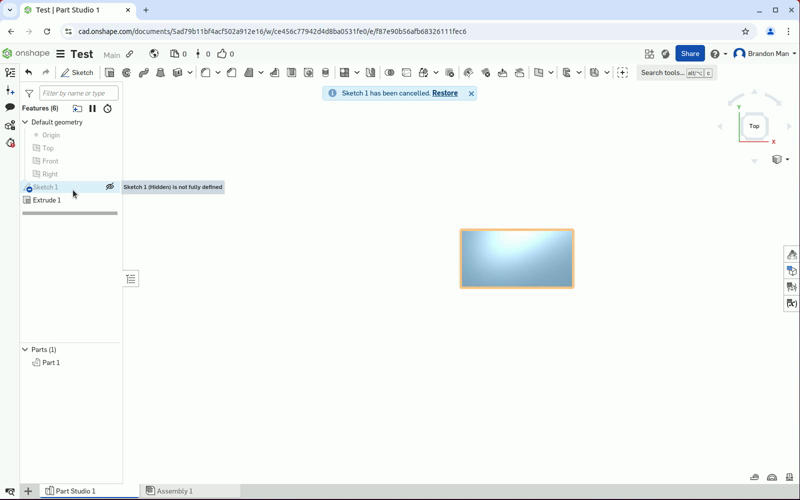
click(73, 189)
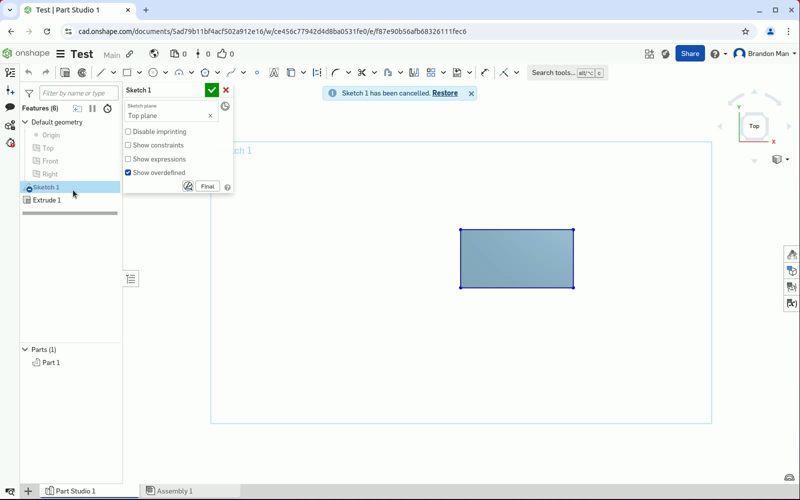
mouse_move(229, 92)
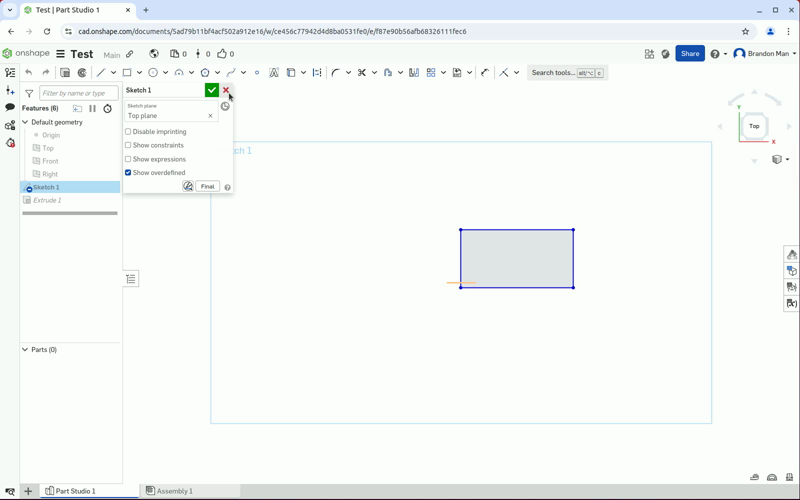
click(229, 92)
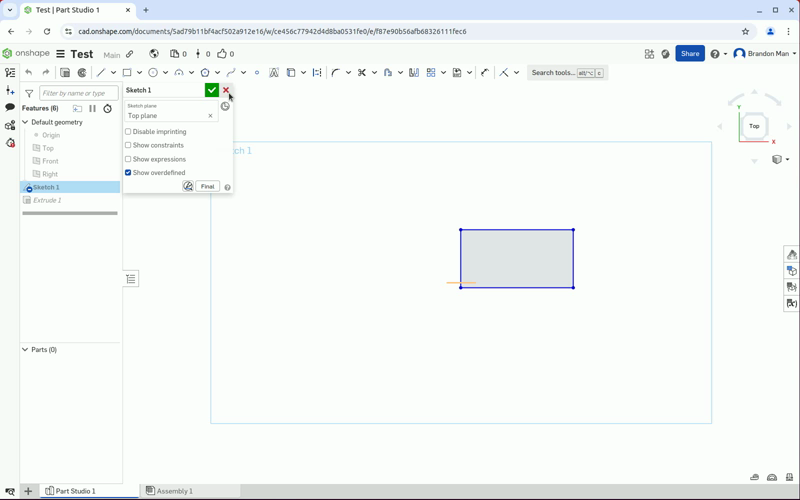
key(shift+s)
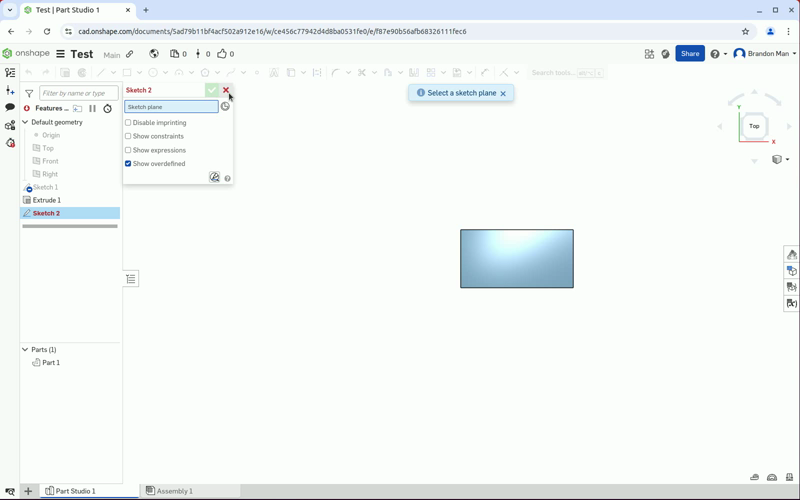
mouse_move(73, 150)
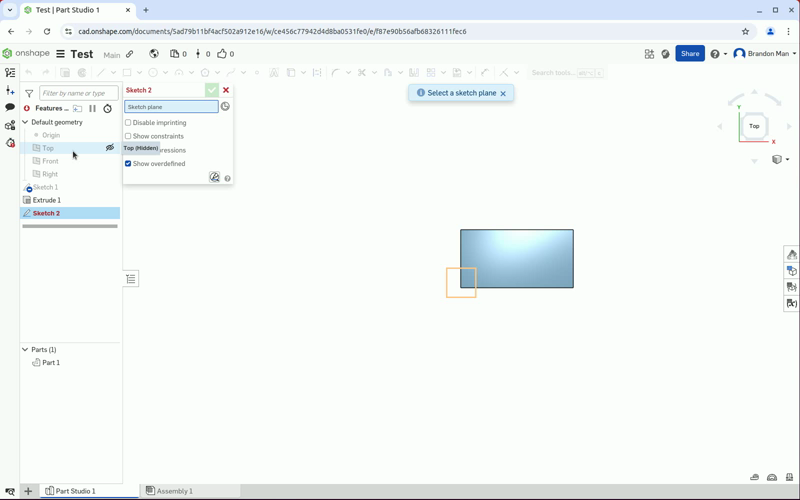
click(73, 150)
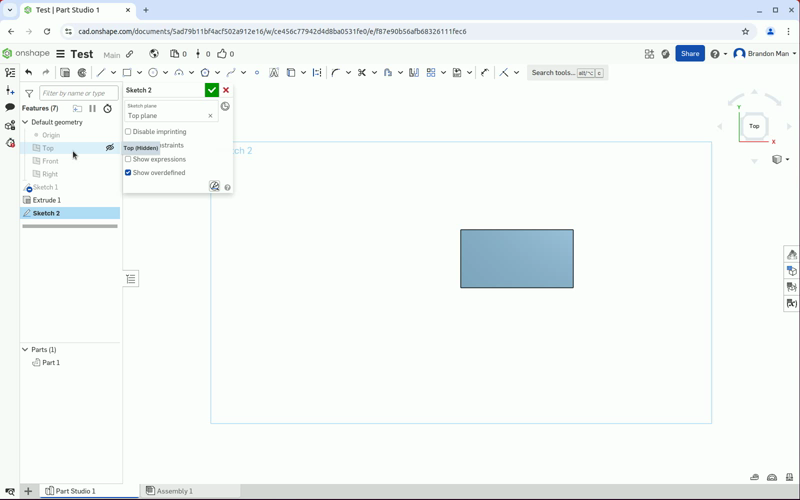
mouse_move(73, 352)
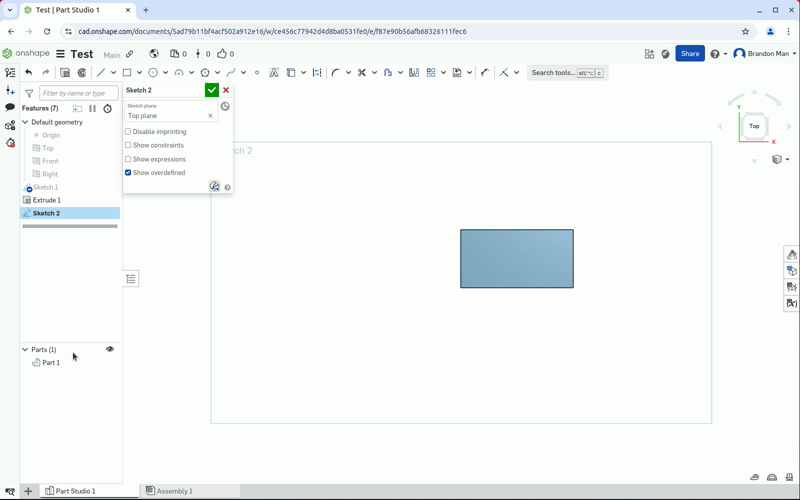
key(y)
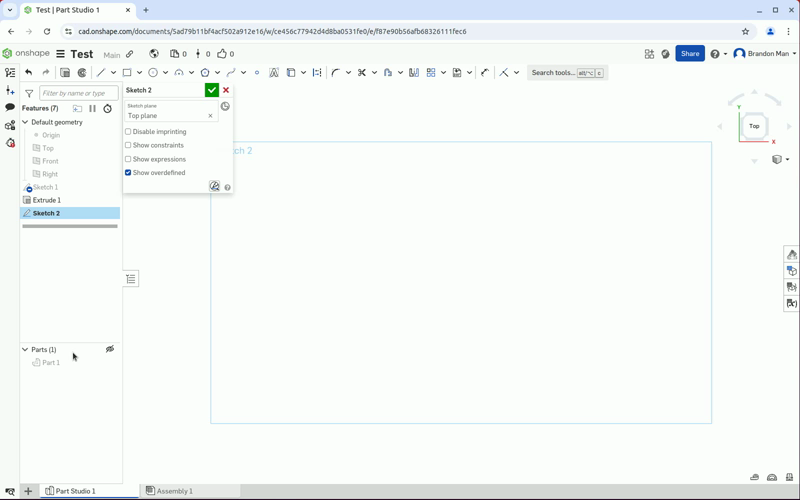
key(l)
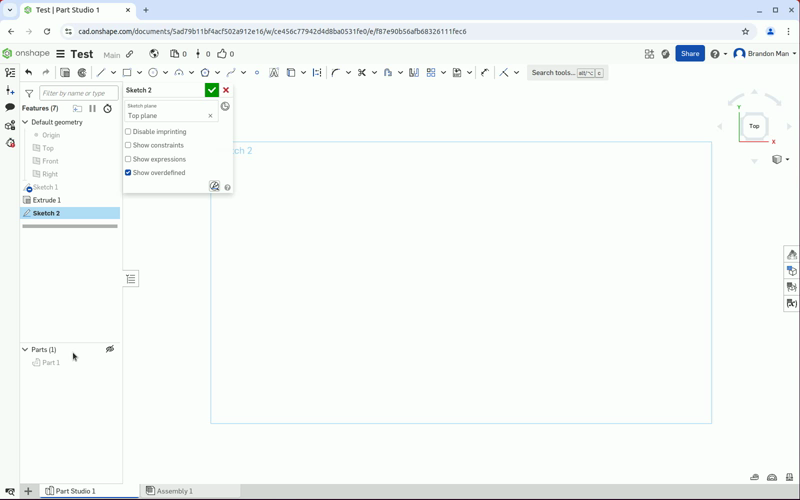
key_down(shift)
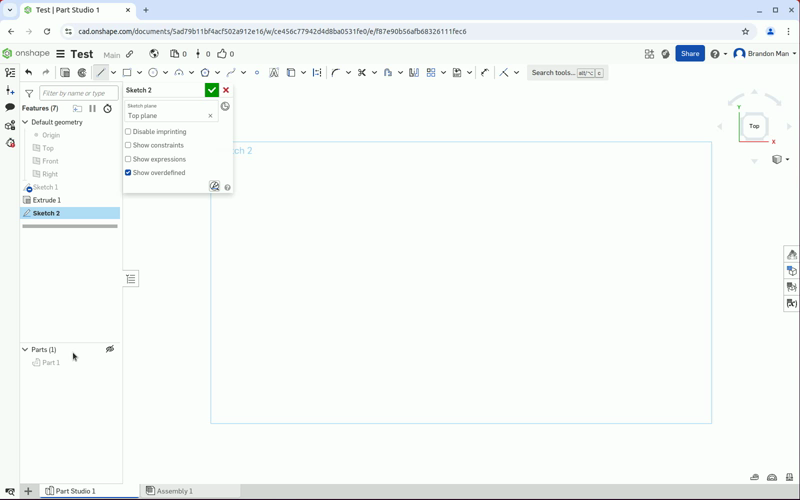
mouse_move(486, 218)
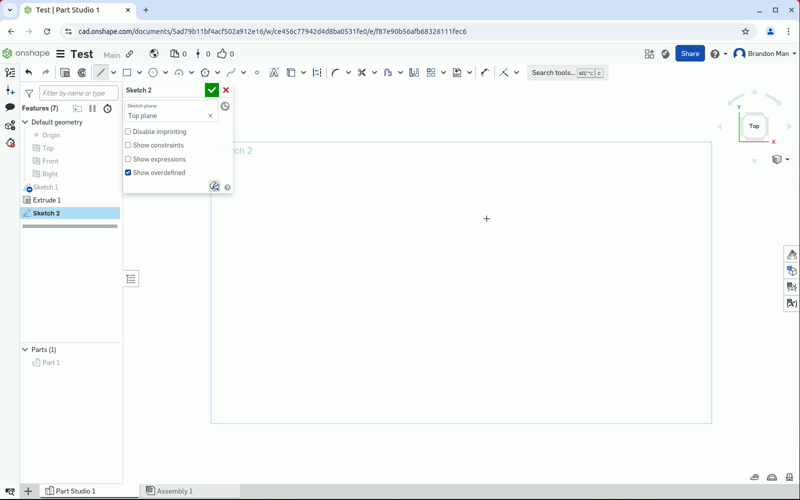
click(486, 218)
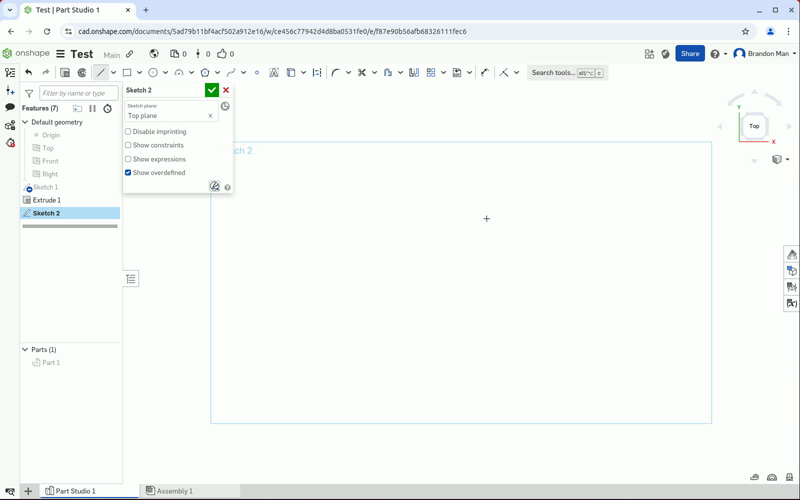
key_up(shift)
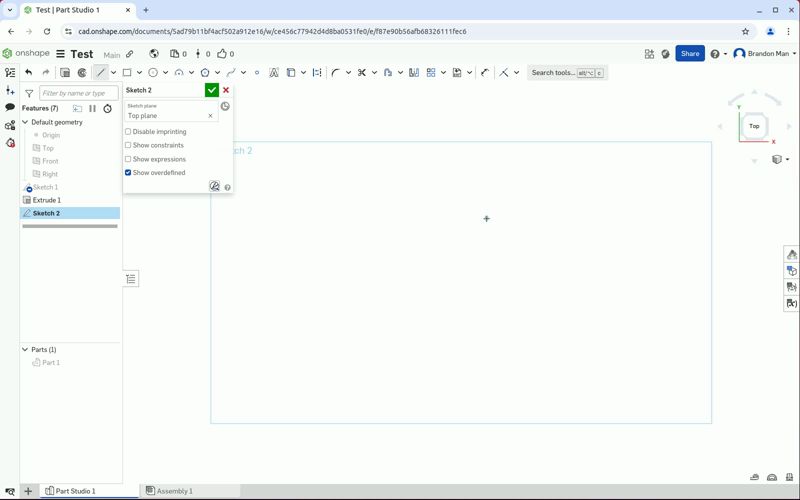
key_down(shift)
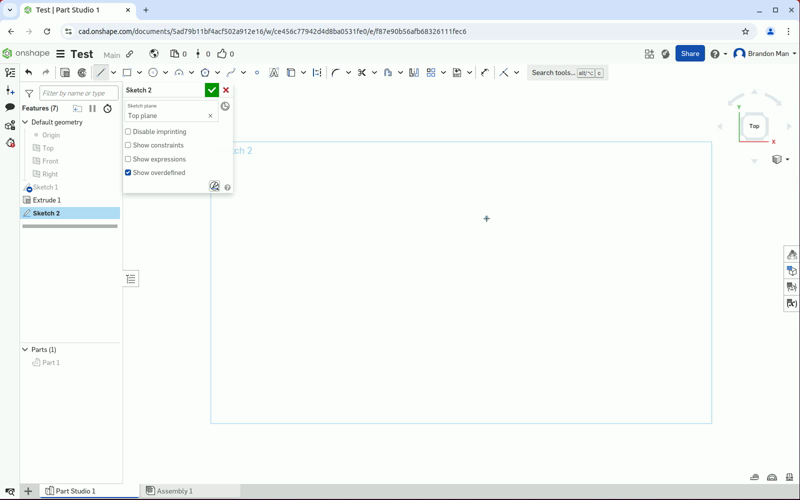
mouse_move(549, 218)
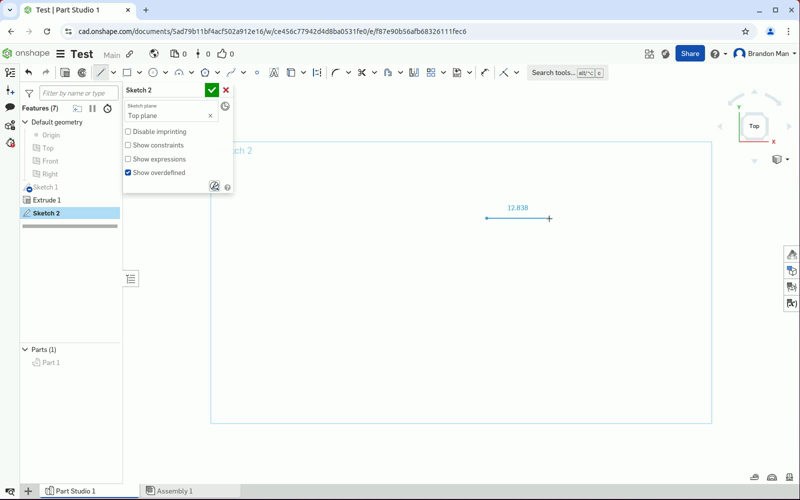
click(549, 218)
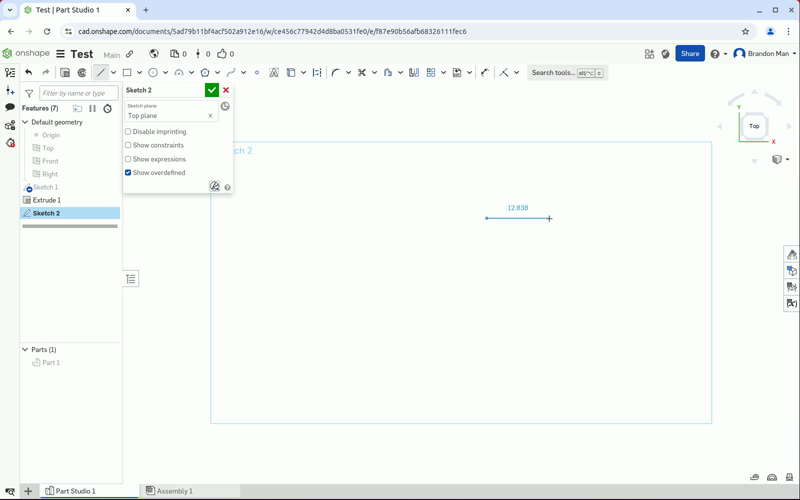
key_up(shift)
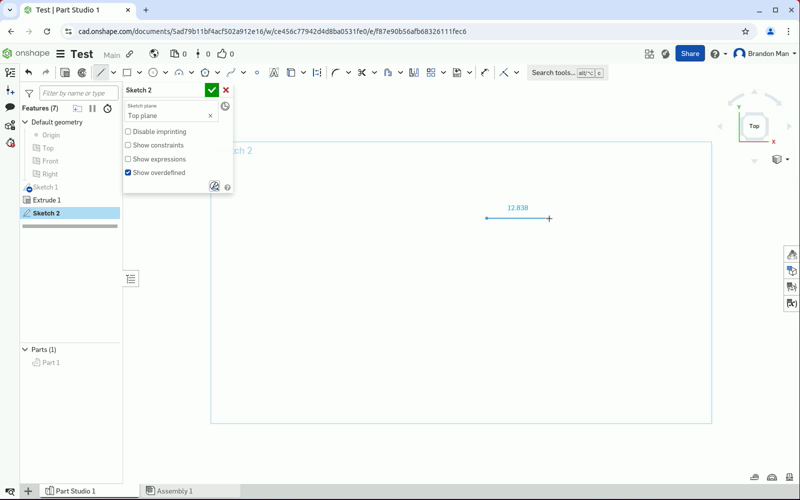
key_down(shift)
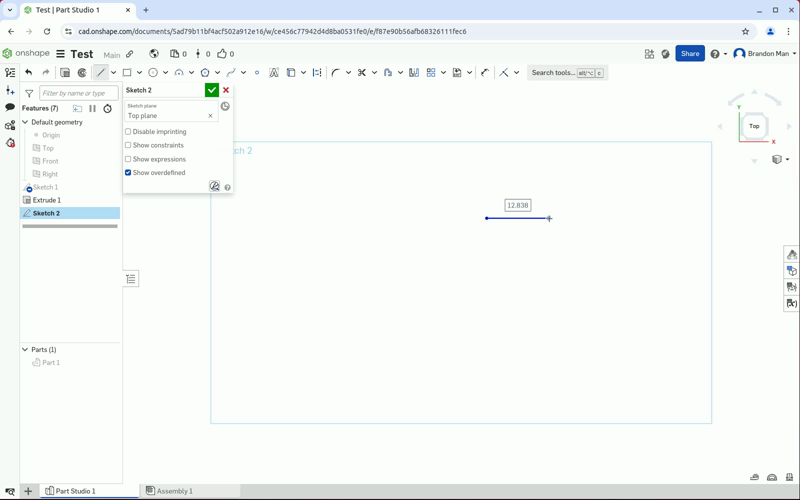
mouse_move(579, 218)
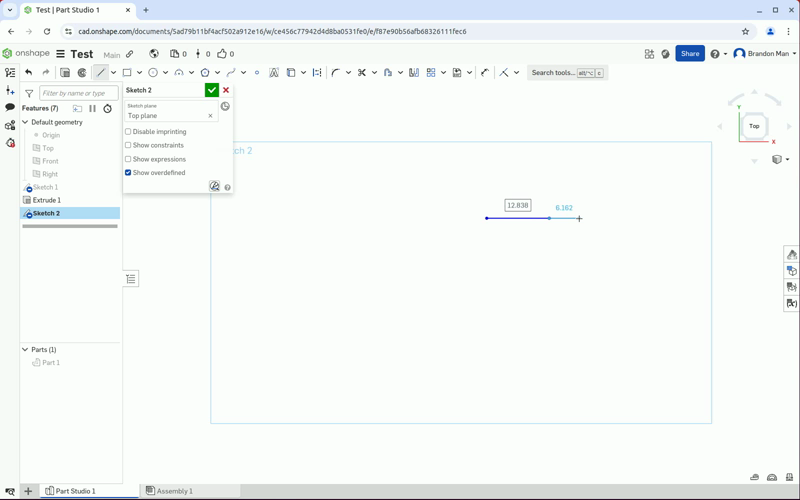
mouse_move(549, 192)
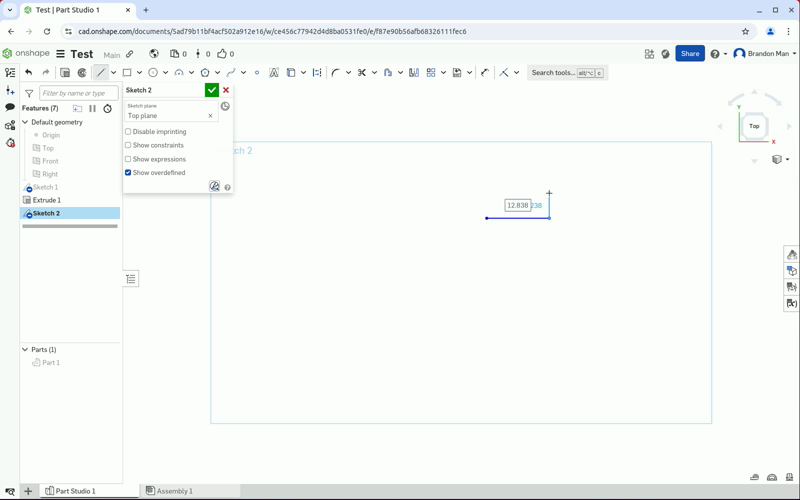
click(549, 192)
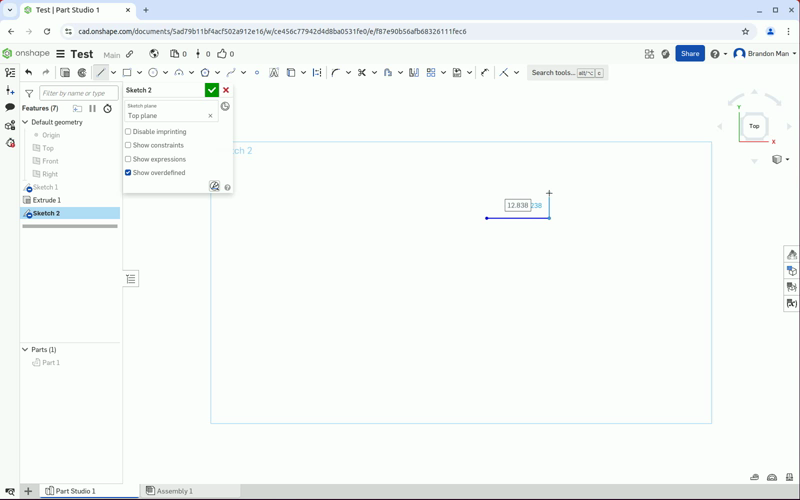
key_up(shift)
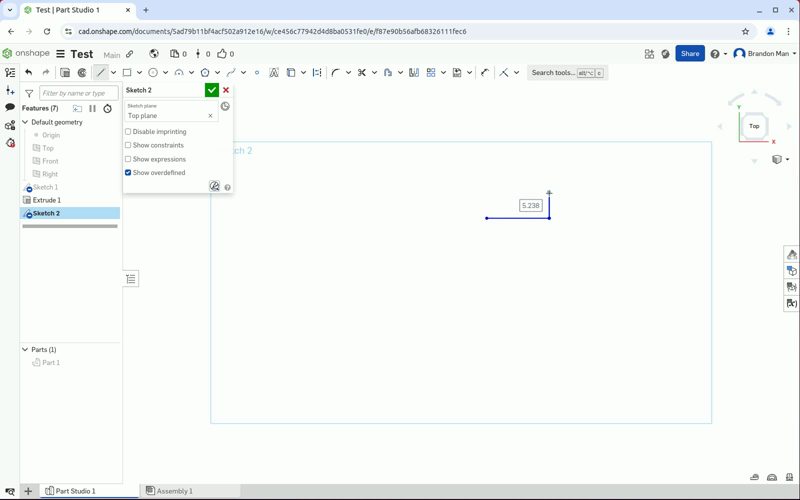
key_down(shift)
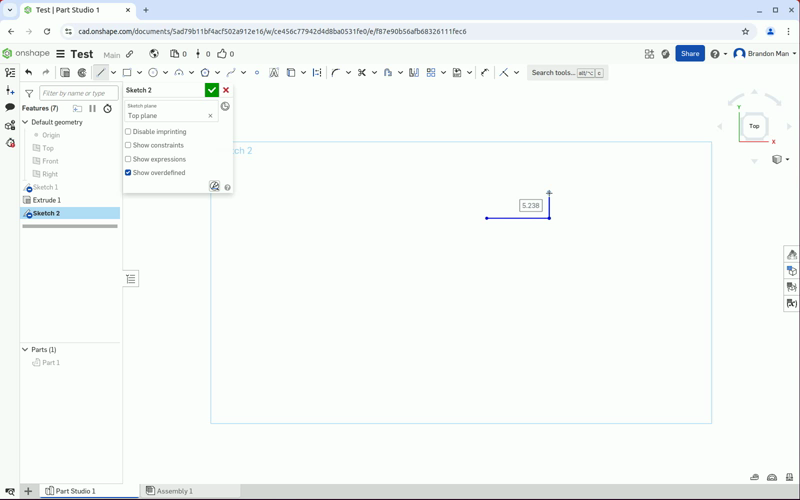
mouse_move(486, 192)
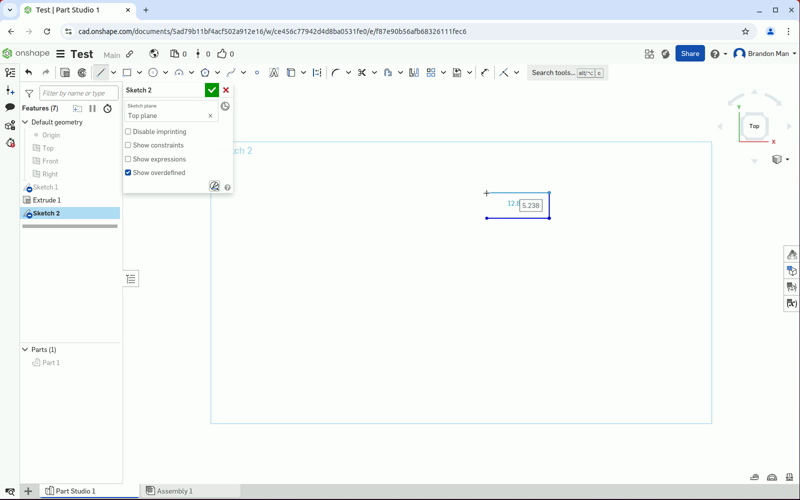
click(486, 192)
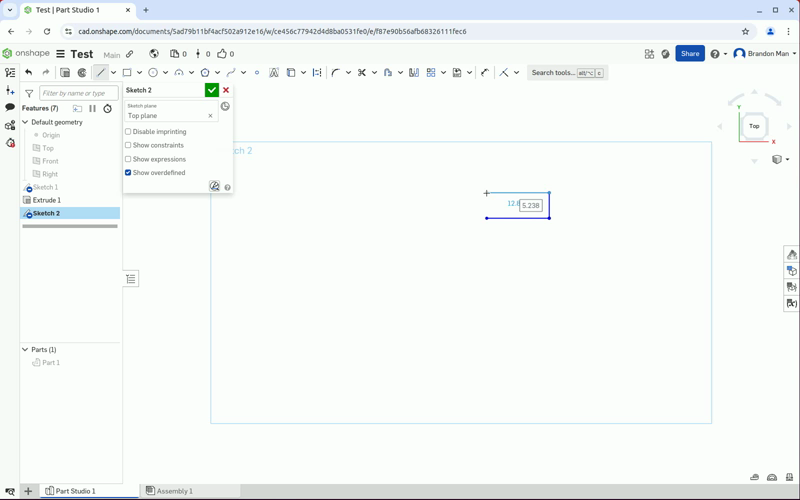
key_up(shift)
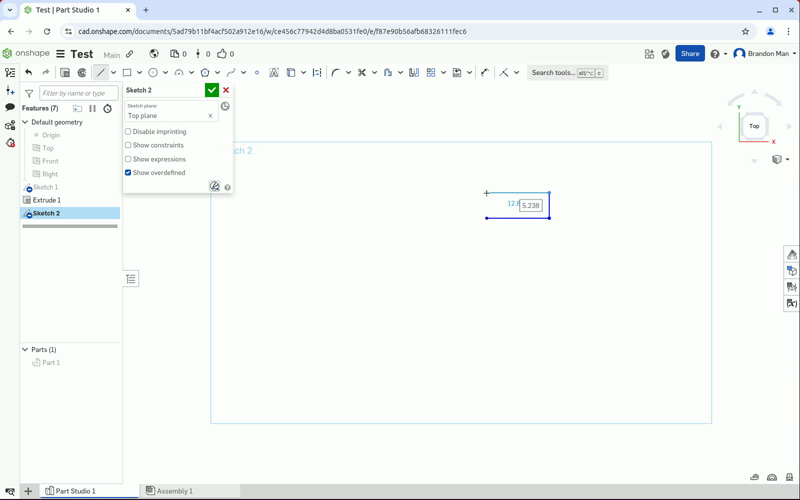
mouse_move(516, 192)
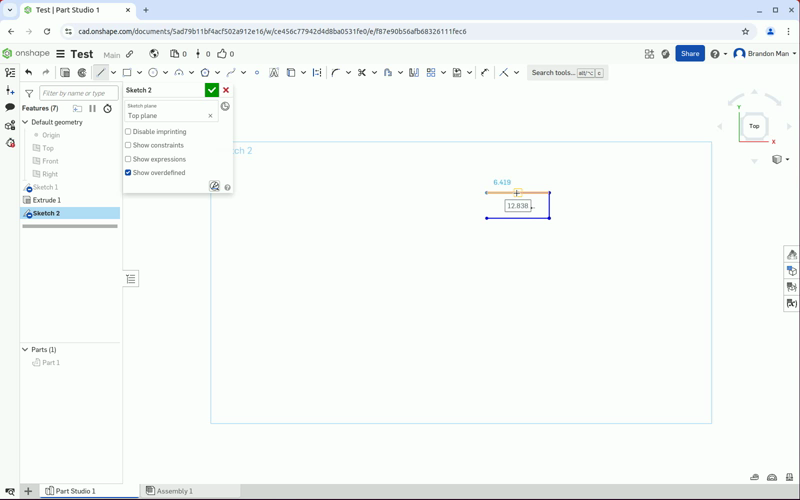
key_down(shift)
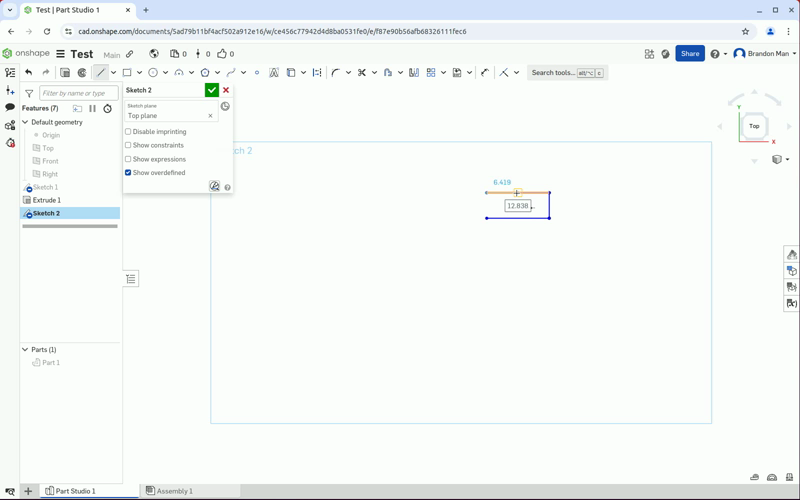
mouse_move(486, 218)
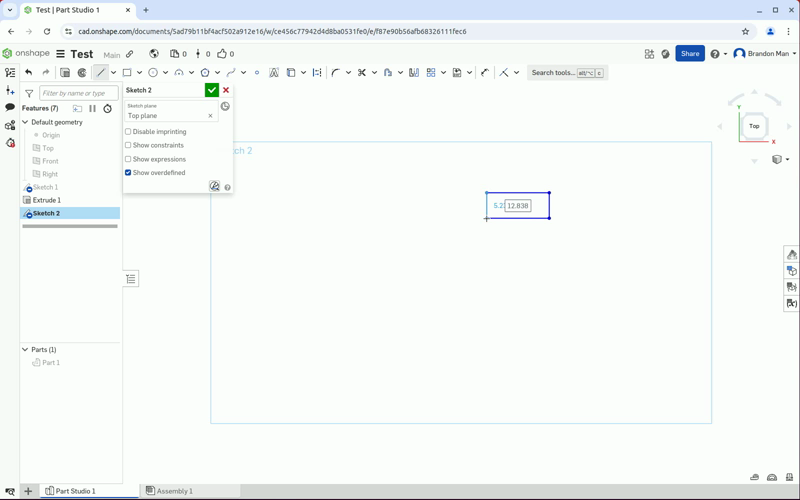
key_up(shift)
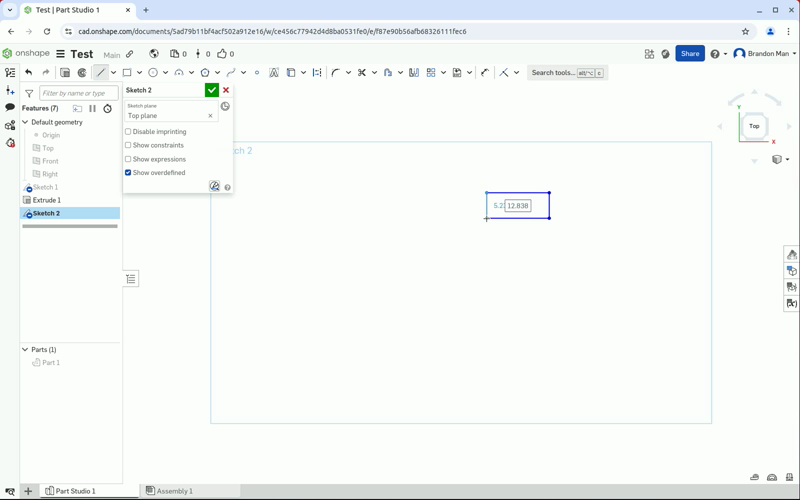
click(486, 218)
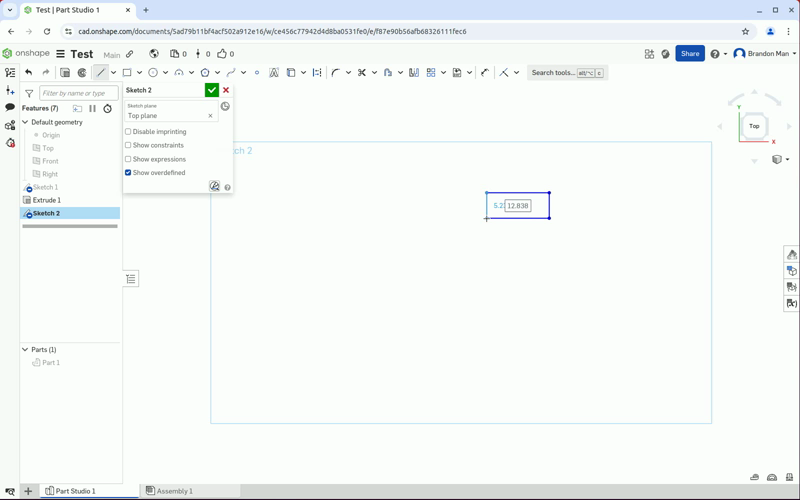
key(esc)
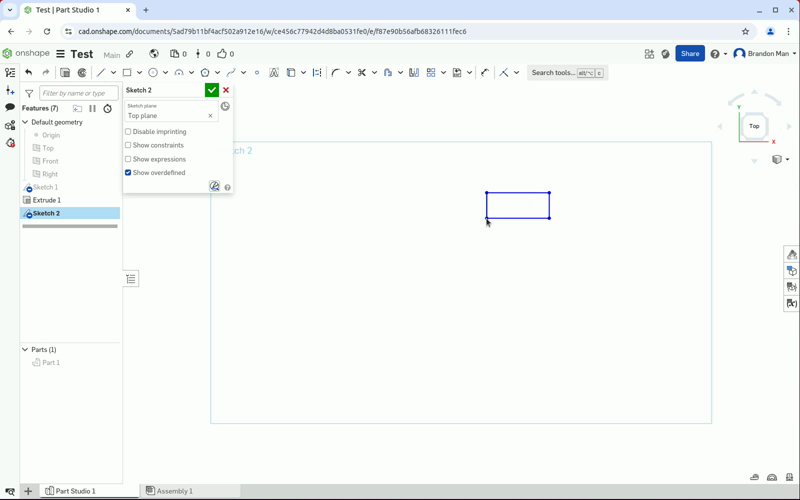
mouse_move(509, 202)
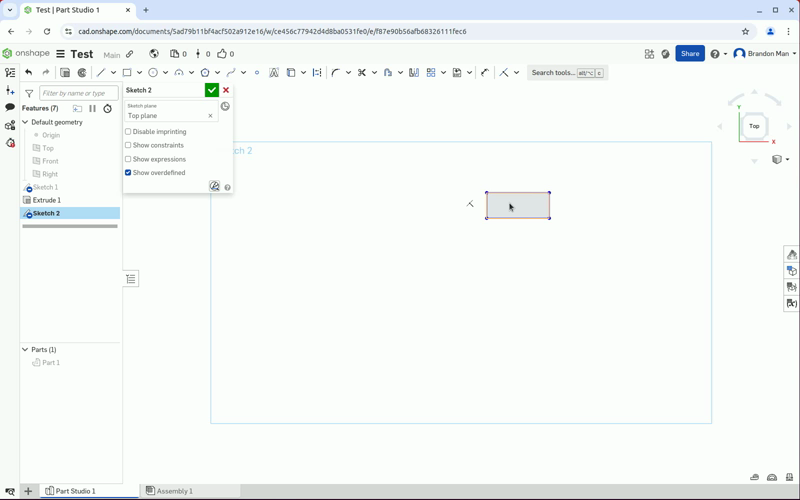
scroll(6)
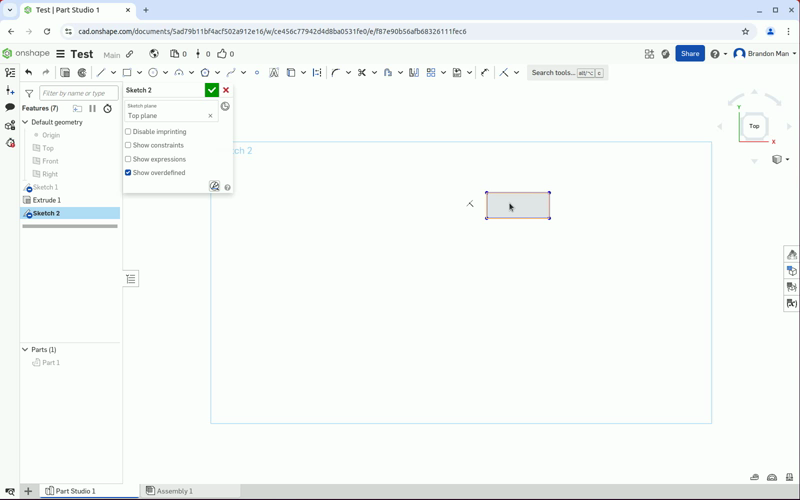
scroll(6)
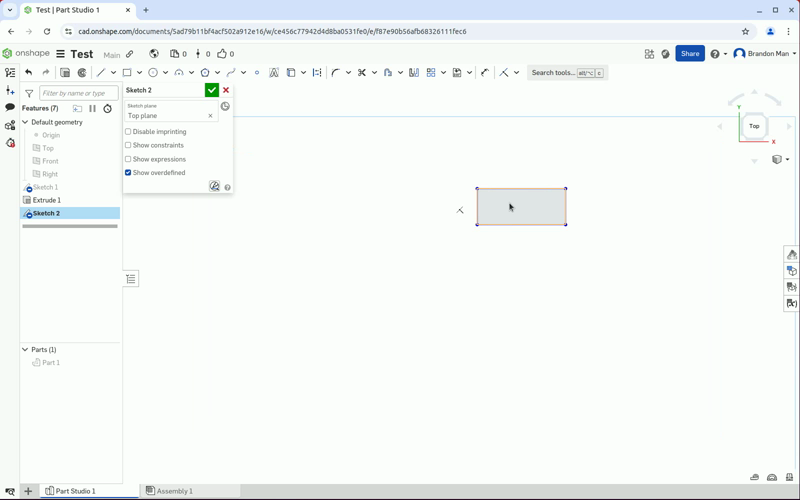
scroll(6)
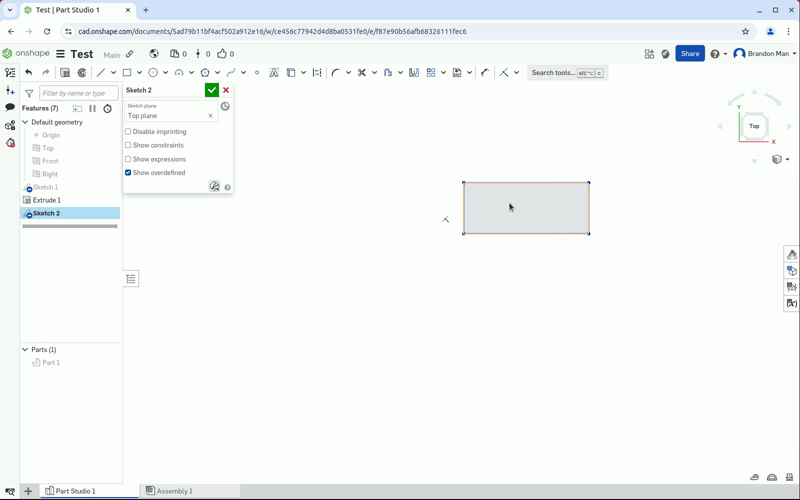
scroll(6)
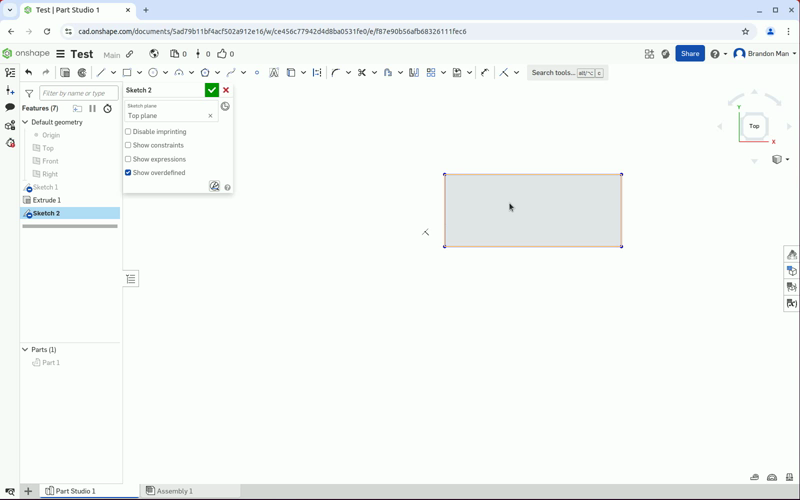
scroll(6)
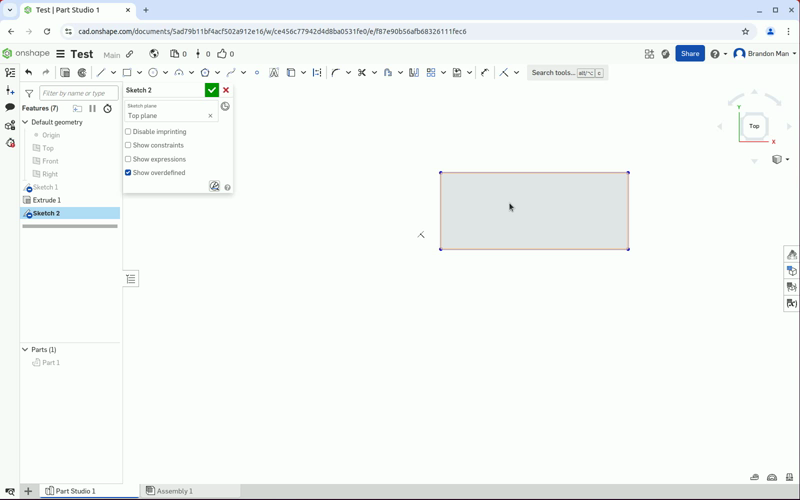
scroll(6)
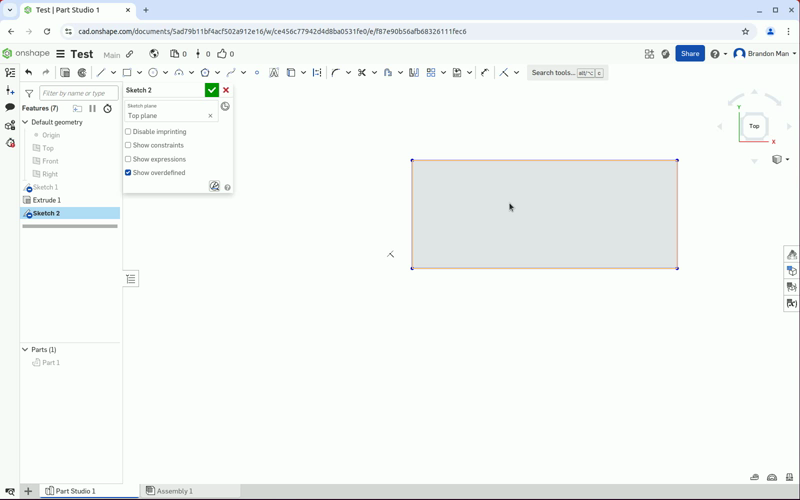
scroll(6)
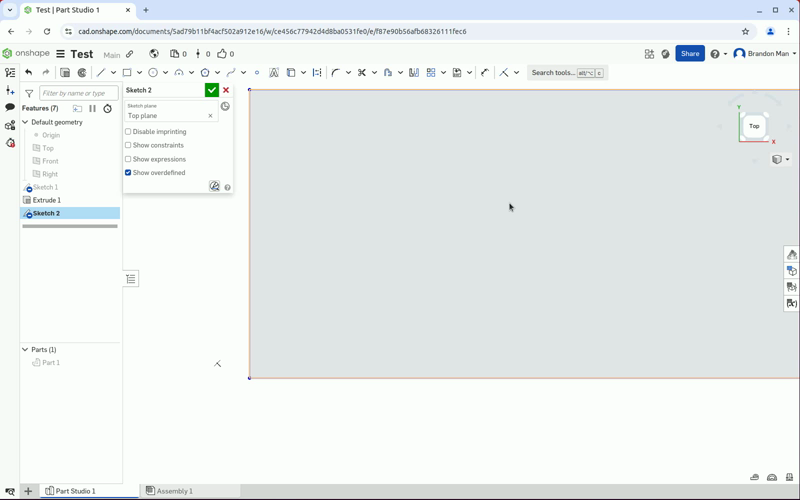
click(509, 202)
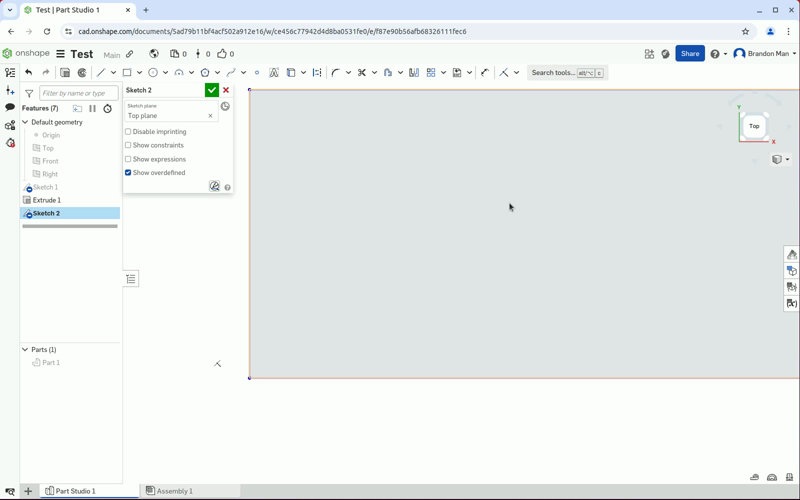
scroll(-6)
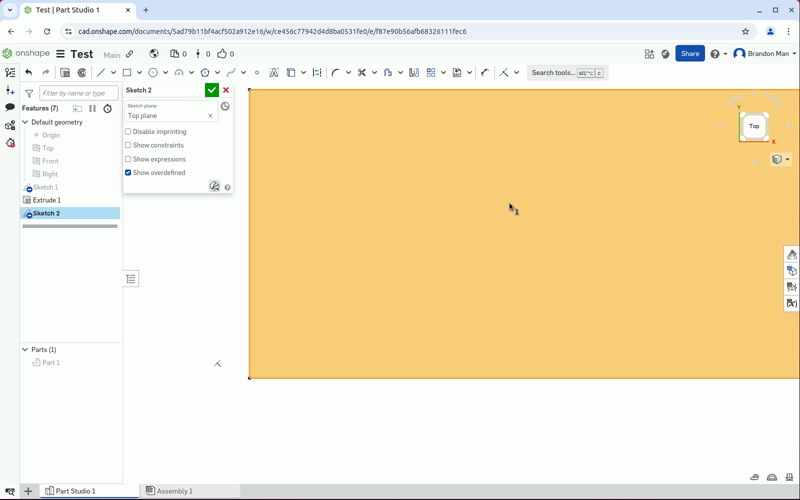
scroll(-6)
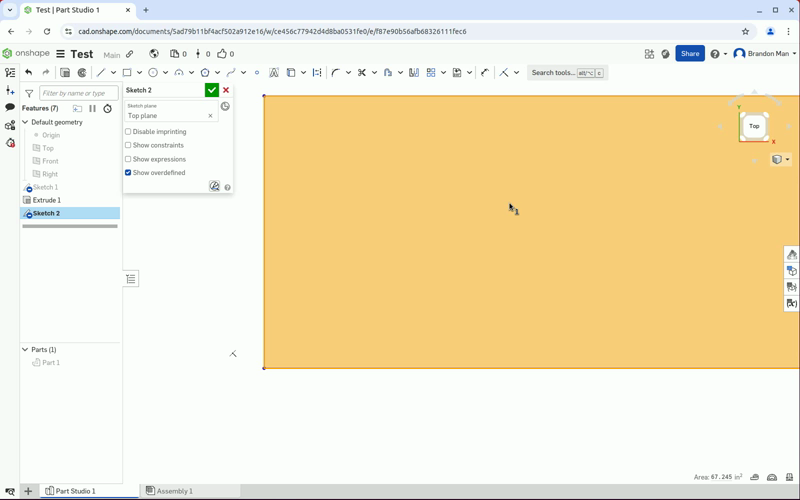
scroll(-6)
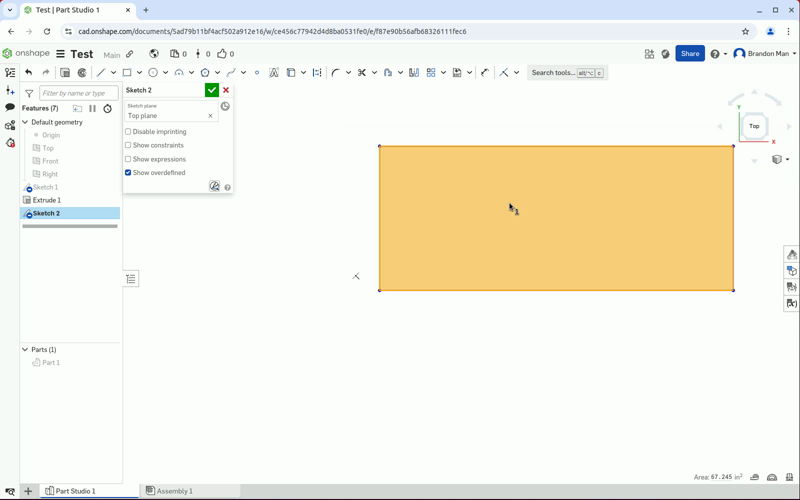
scroll(-6)
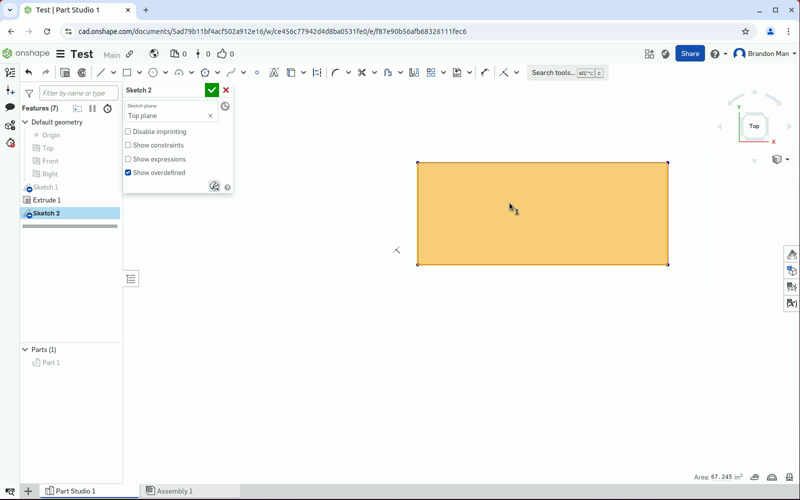
scroll(-6)
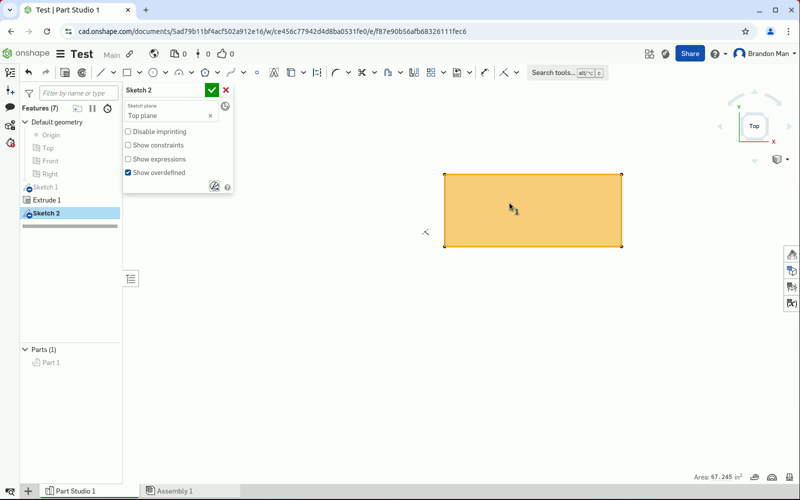
scroll(-6)
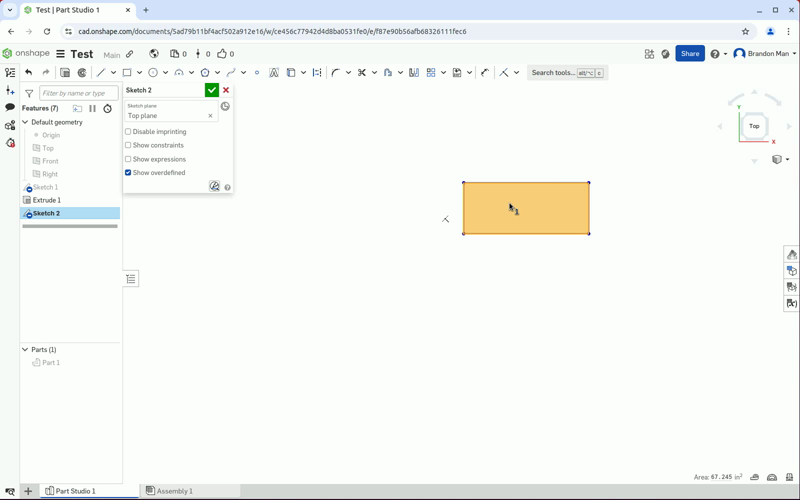
scroll(-6)
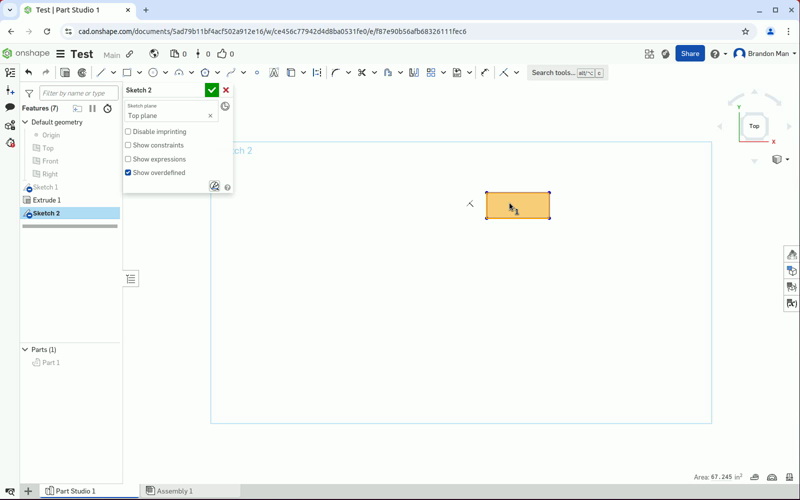
mouse_move(73, 352)
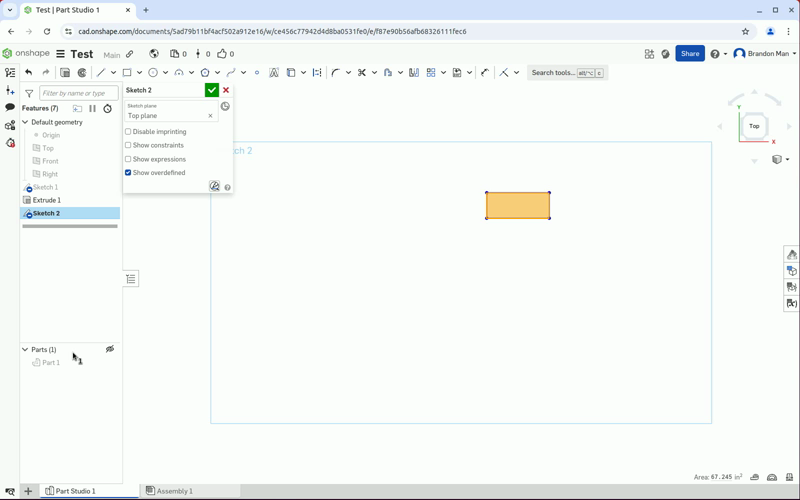
key(shift+y)
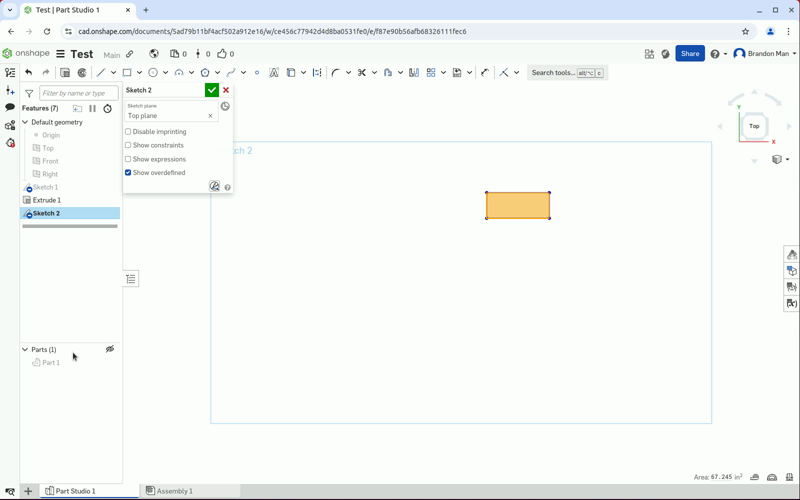
key(shift+e)
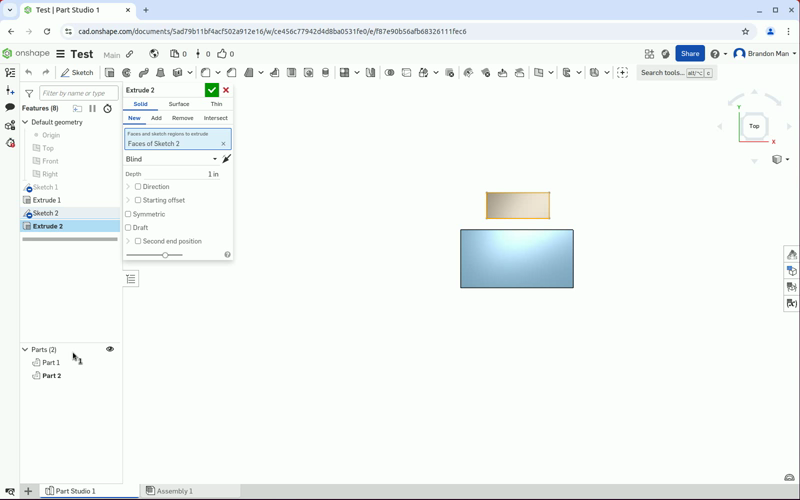
mouse_move(143, 106)
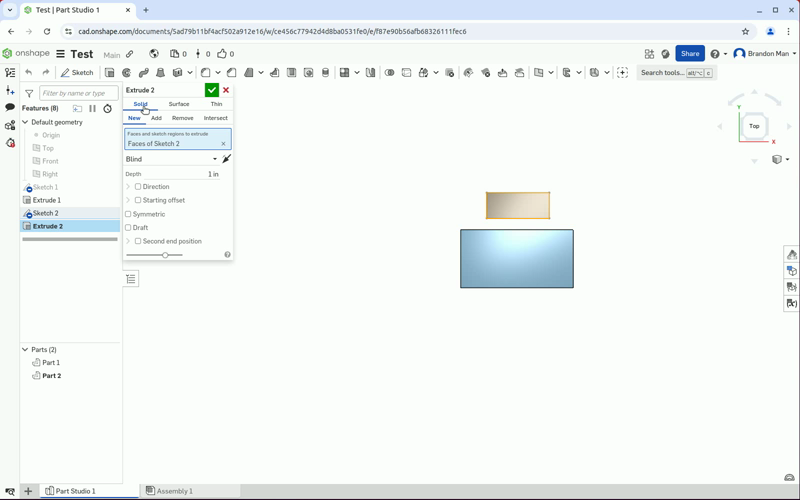
click(143, 106)
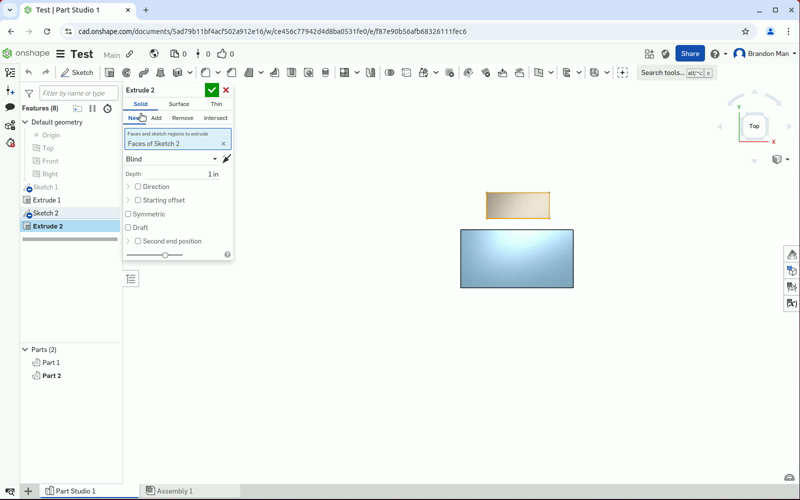
mouse_move(137, 120)
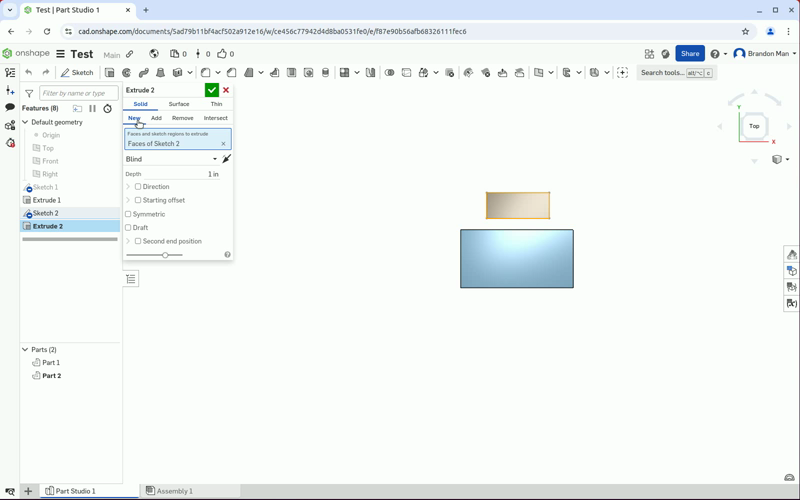
click(137, 120)
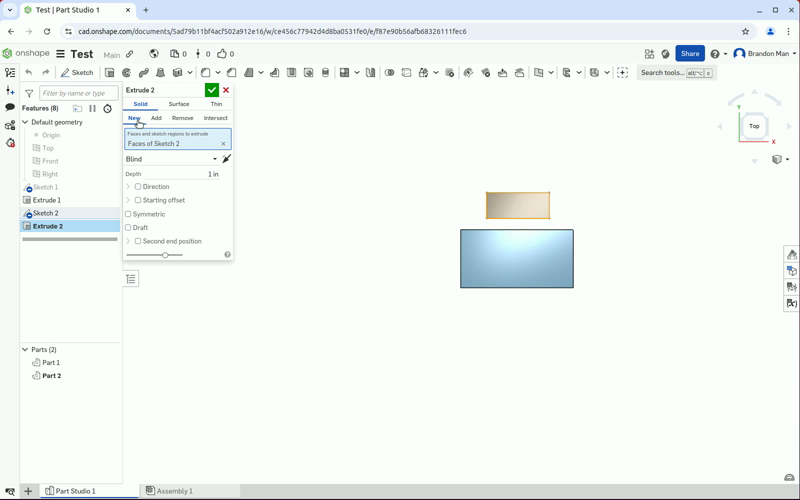
key(tab, 4)
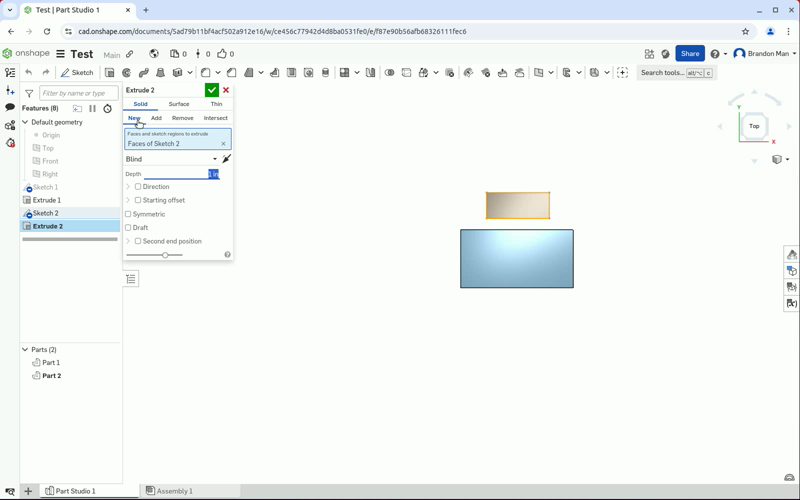
text(0.481)
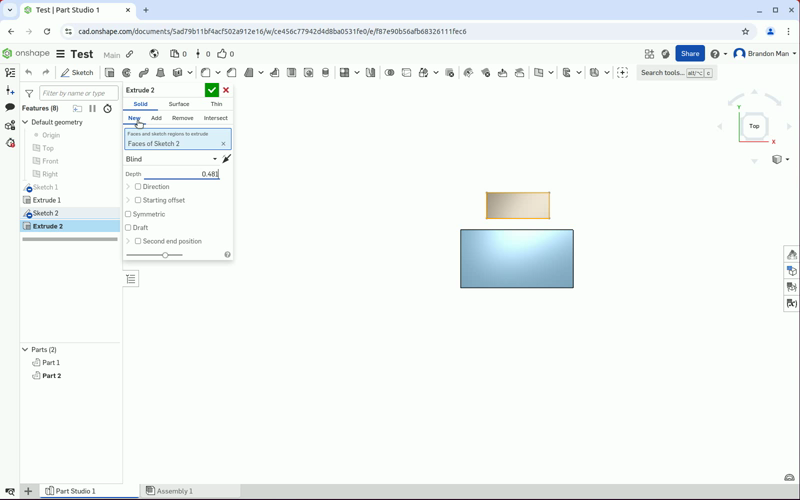
key(enter)
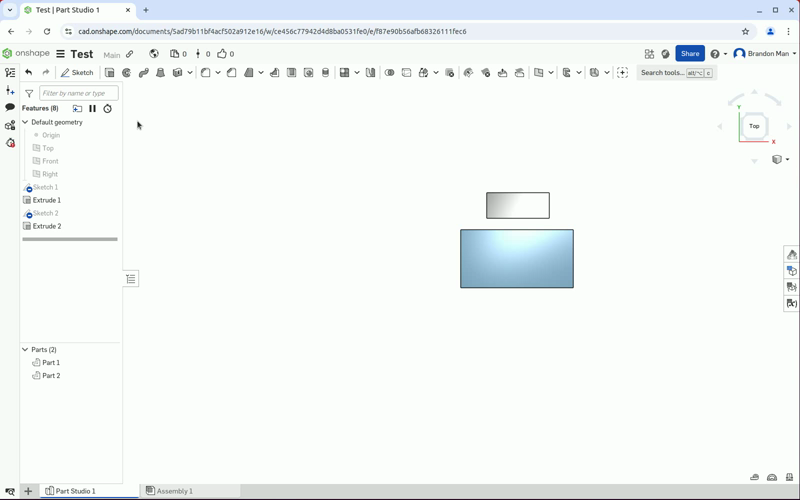
key(shift+h)
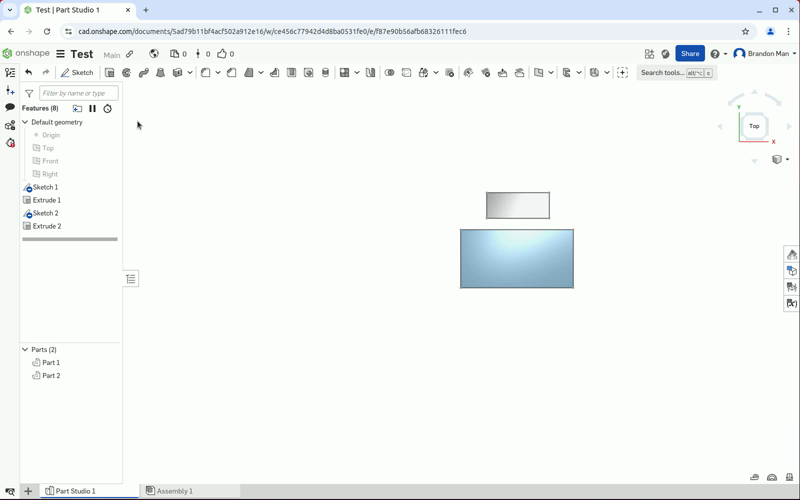
key(shift+h)
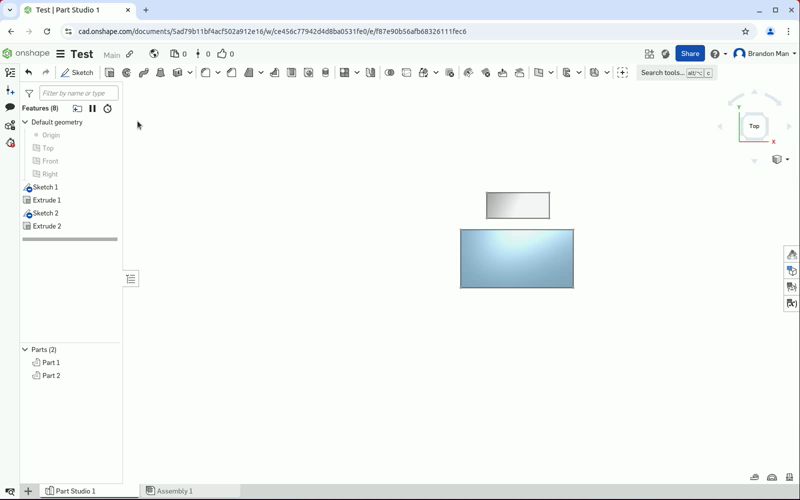
key(shift+7)
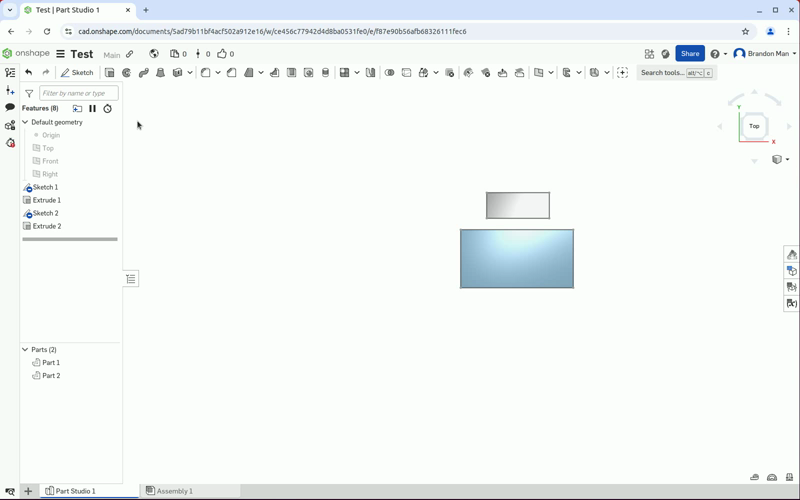
key(up, 3)
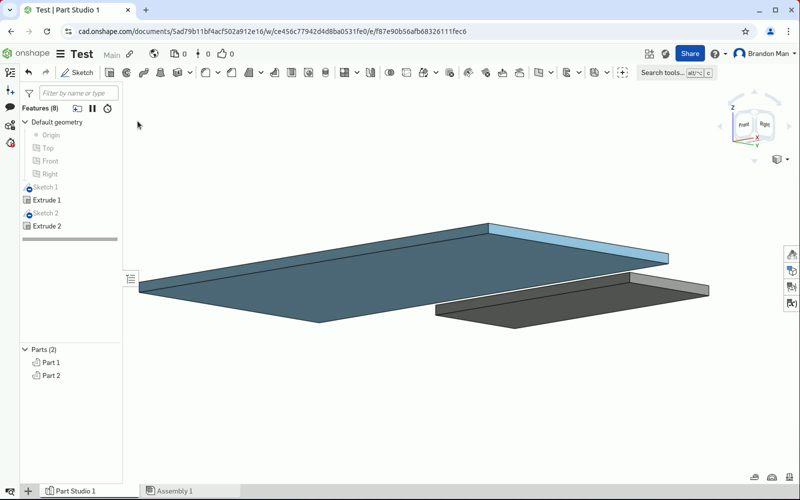
key(left, 3)
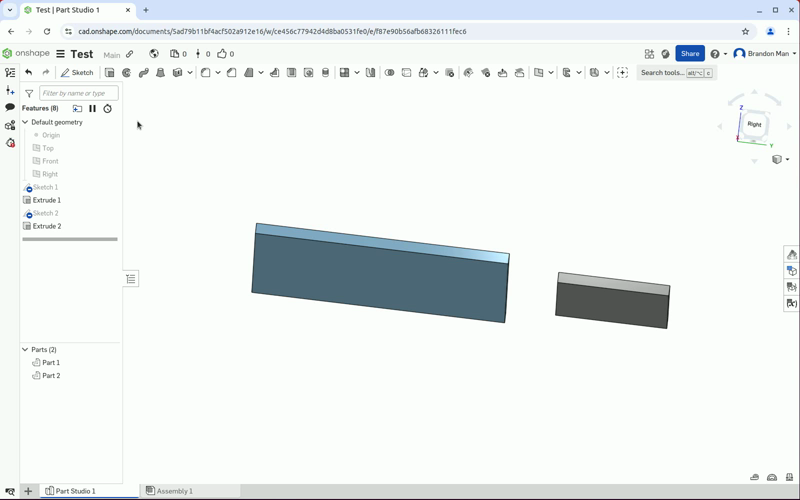
key(right, 3)
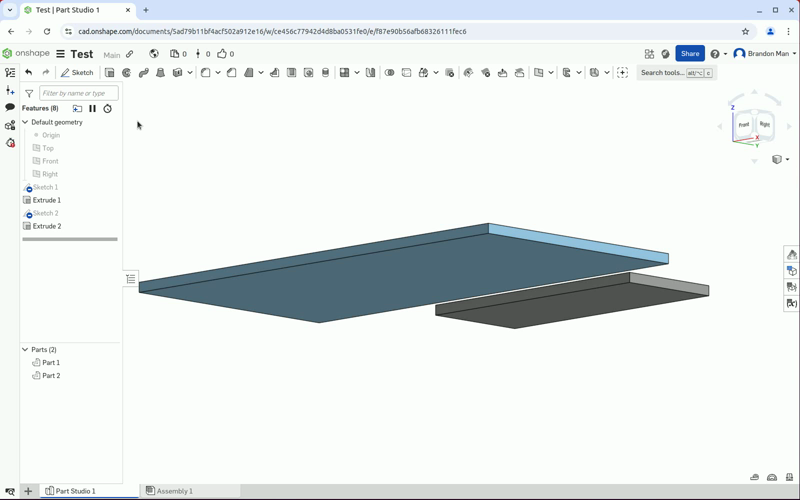
key(down, 3)
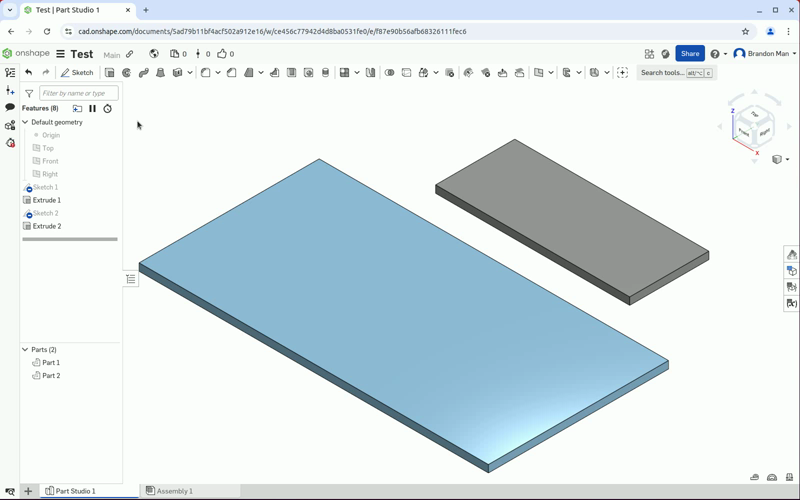
mouse_move(73, 189)
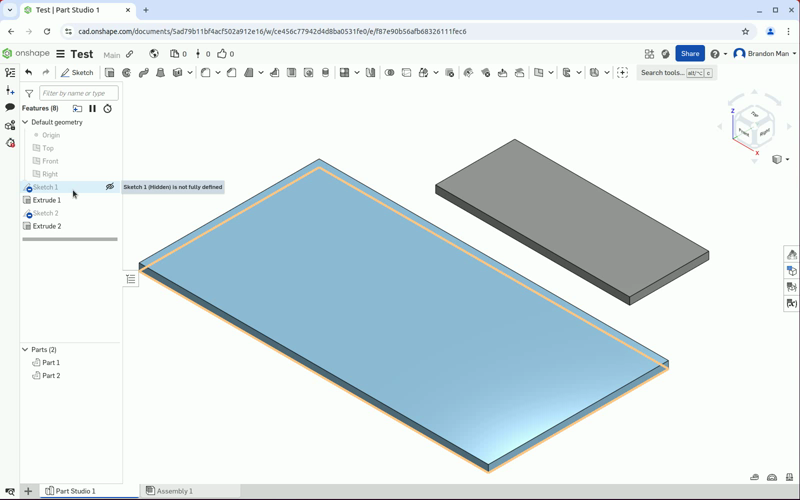
click(73, 189)